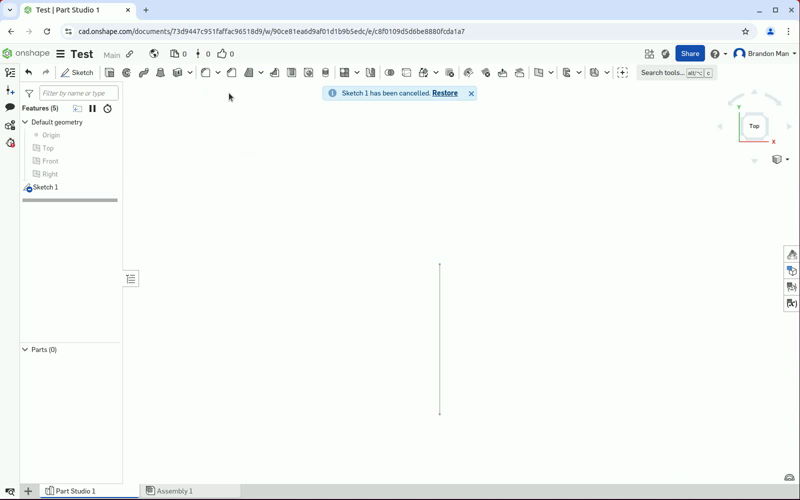
key(shift+h)
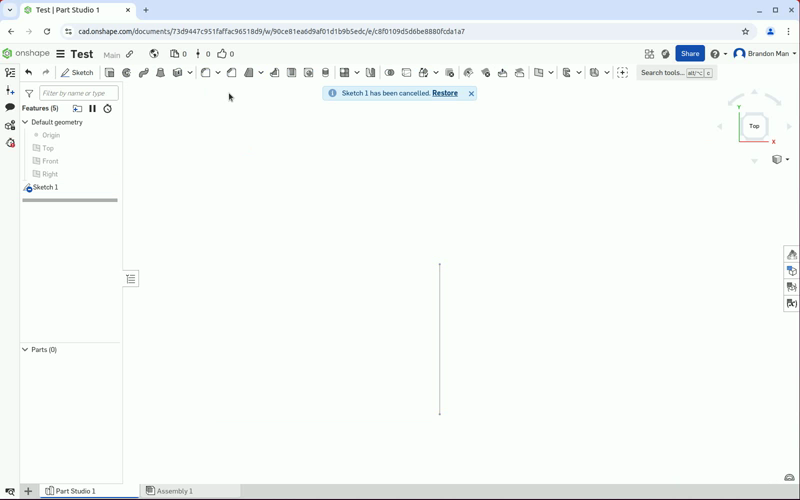
key(shift+s)
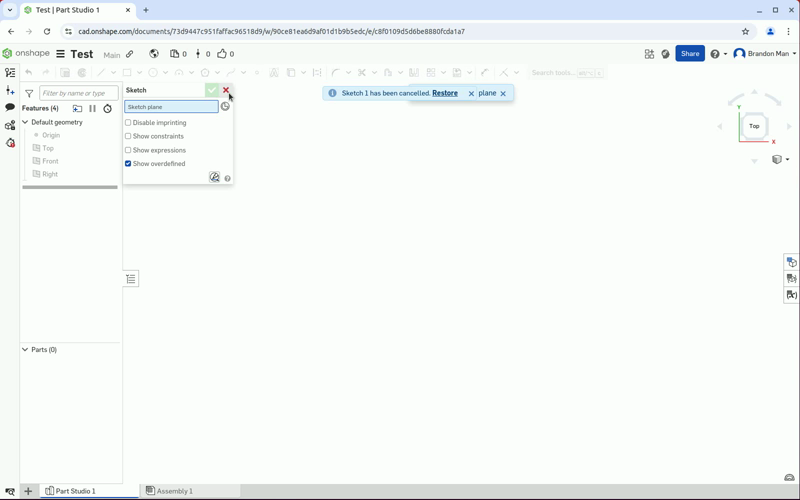
mouse_move(73, 150)
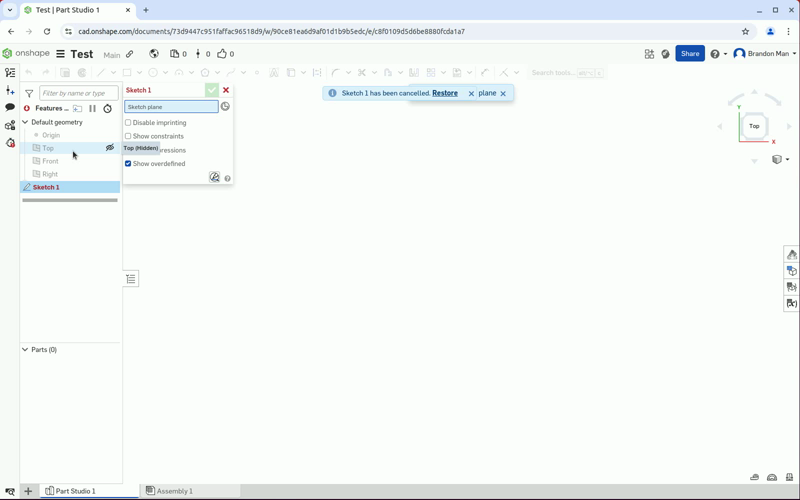
click(73, 150)
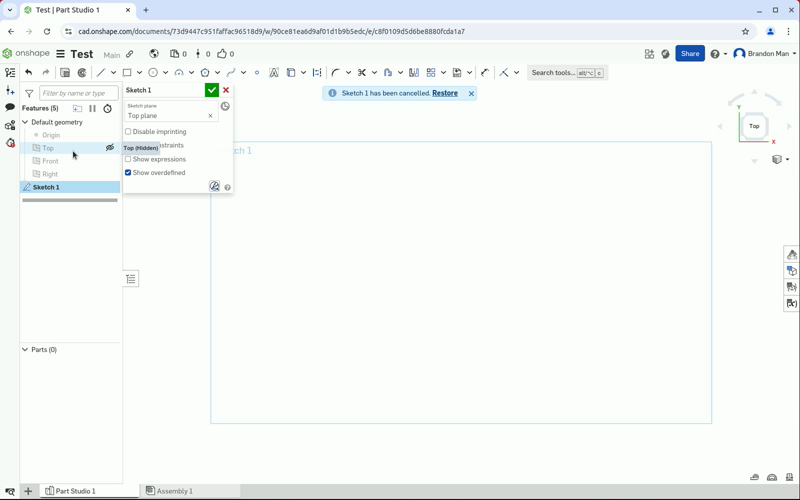
mouse_move(73, 352)
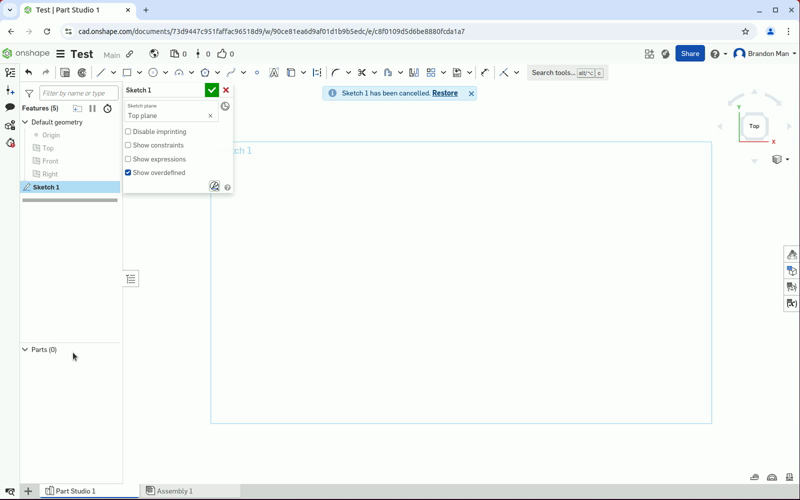
key(y)
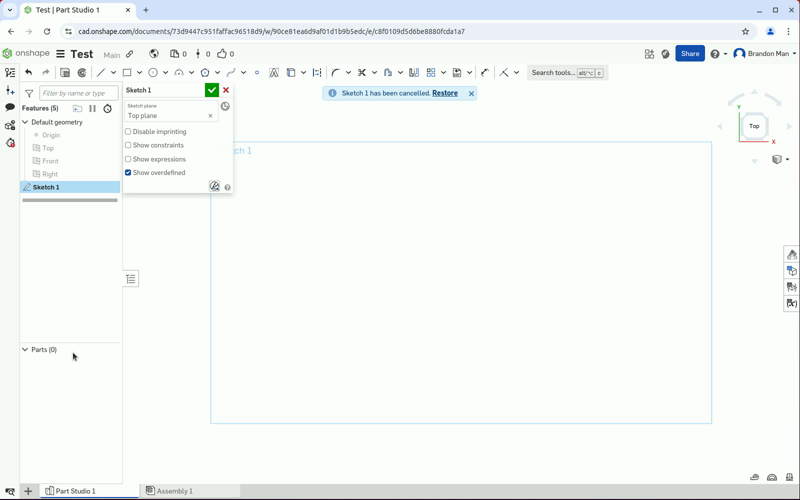
key(c)
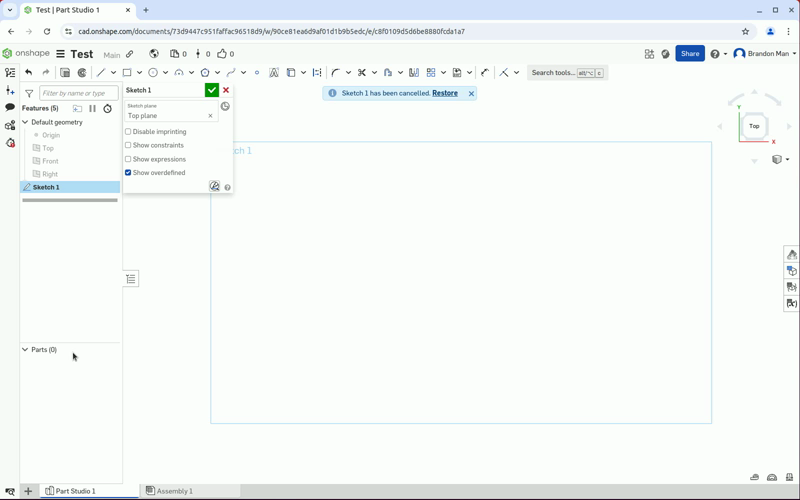
key_down(shift)
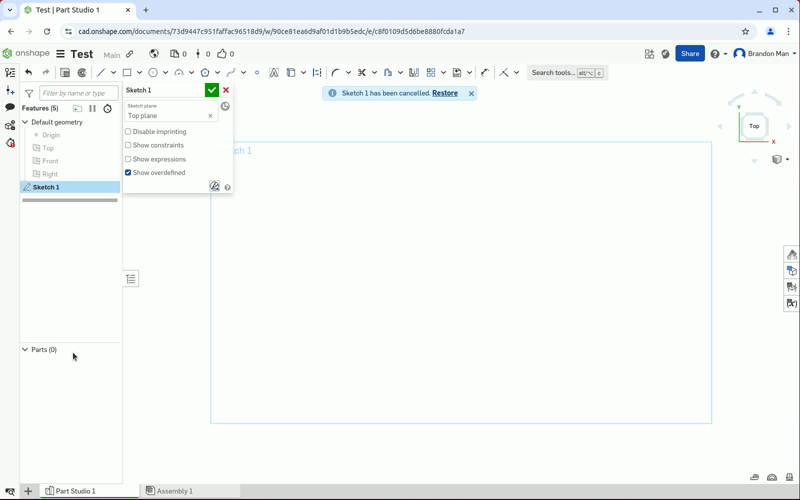
mouse_move(461, 282)
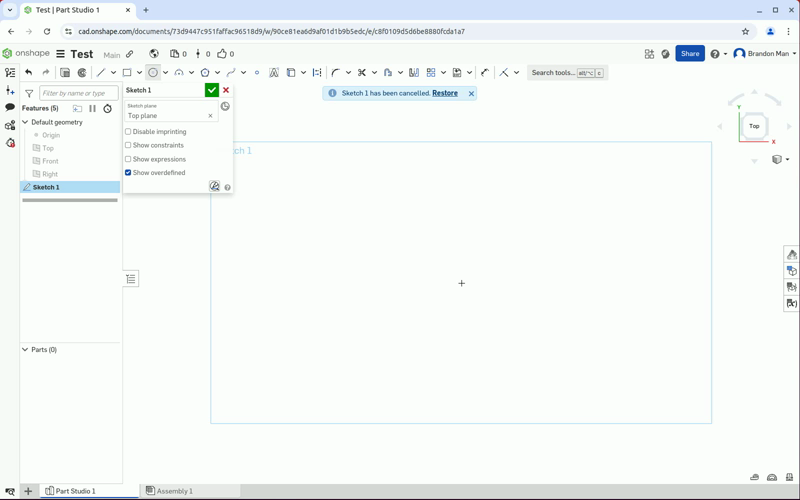
click(461, 282)
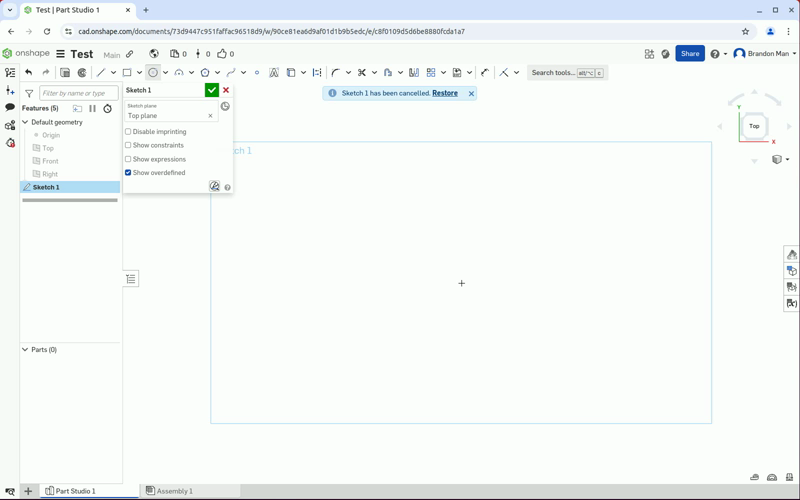
key_up(shift)
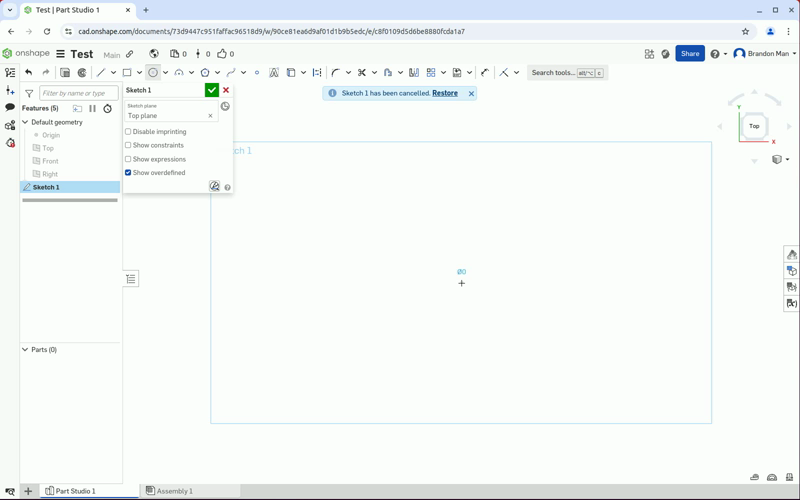
mouse_move(526, 282)
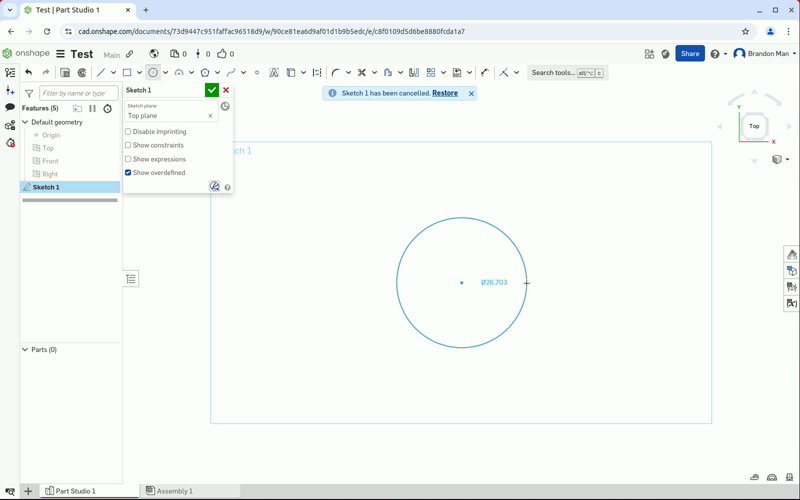
click(526, 282)
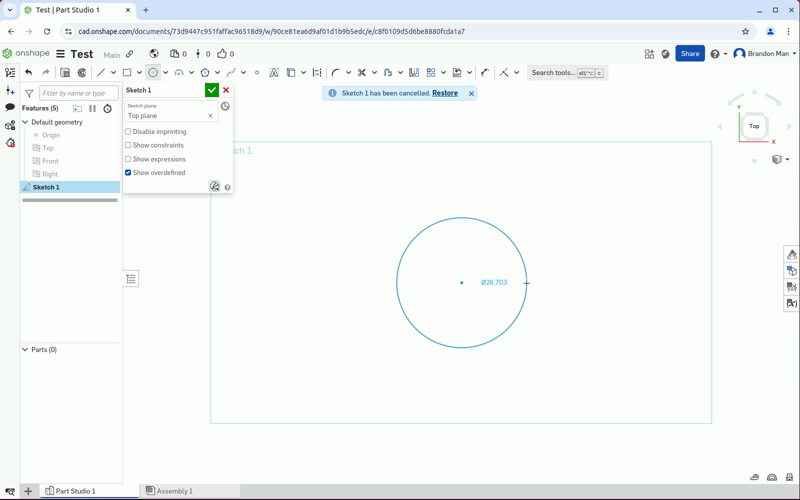
key(esc)
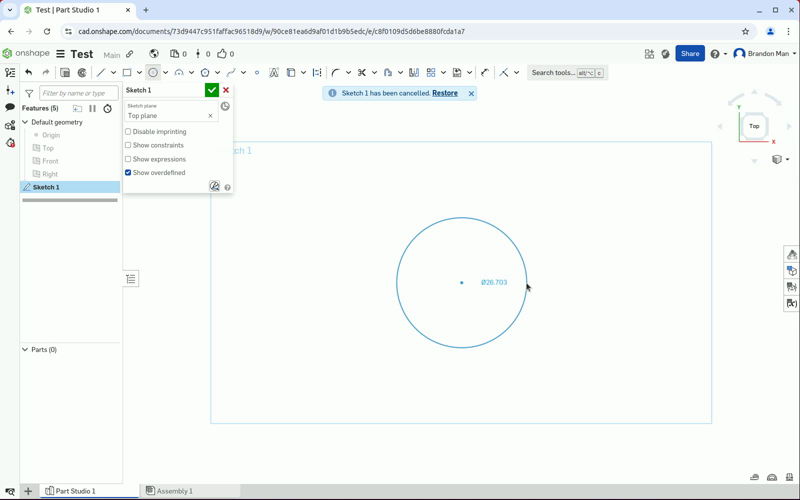
key(c)
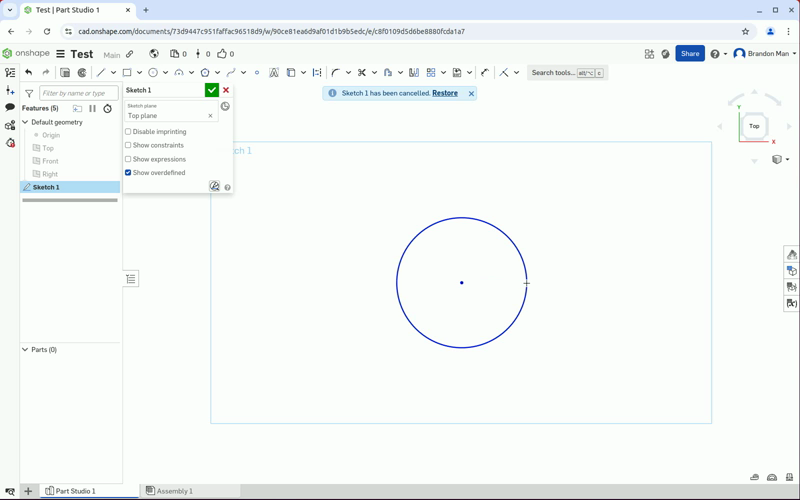
key_down(shift)
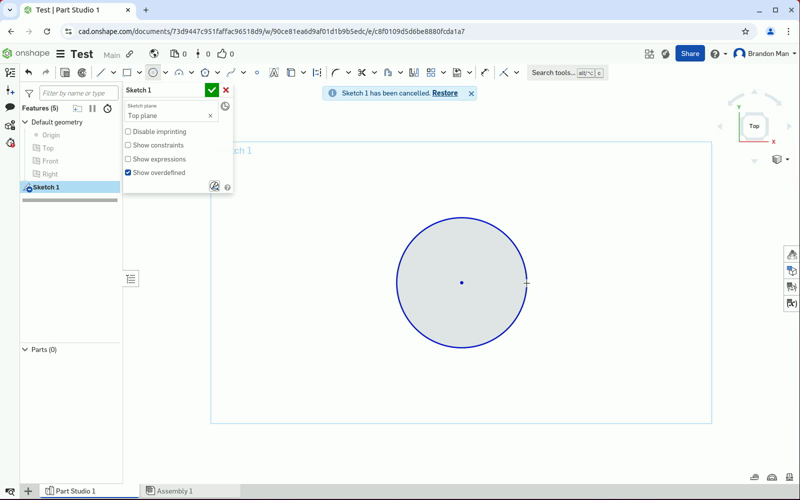
mouse_move(461, 282)
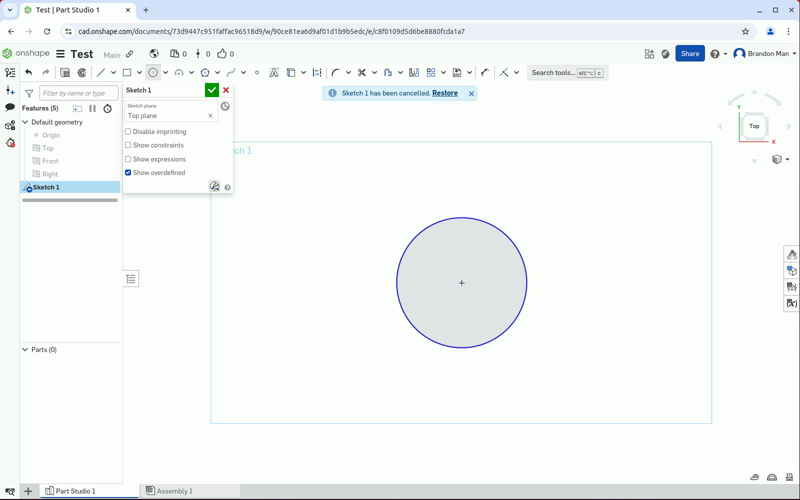
click(461, 282)
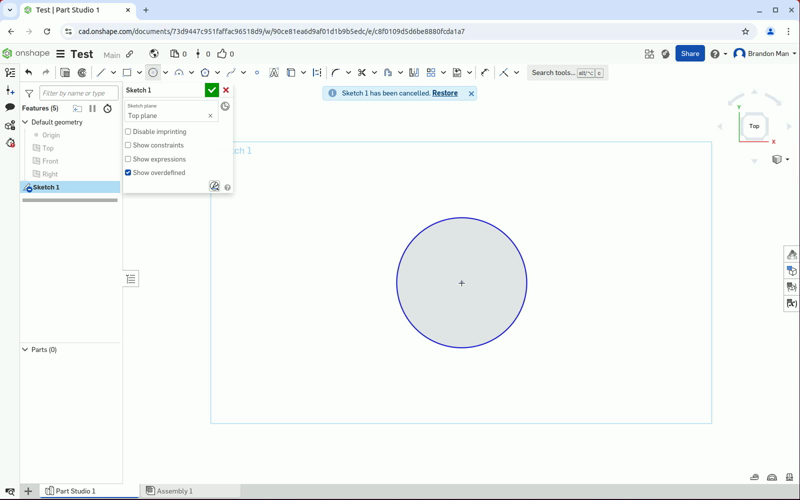
key_up(shift)
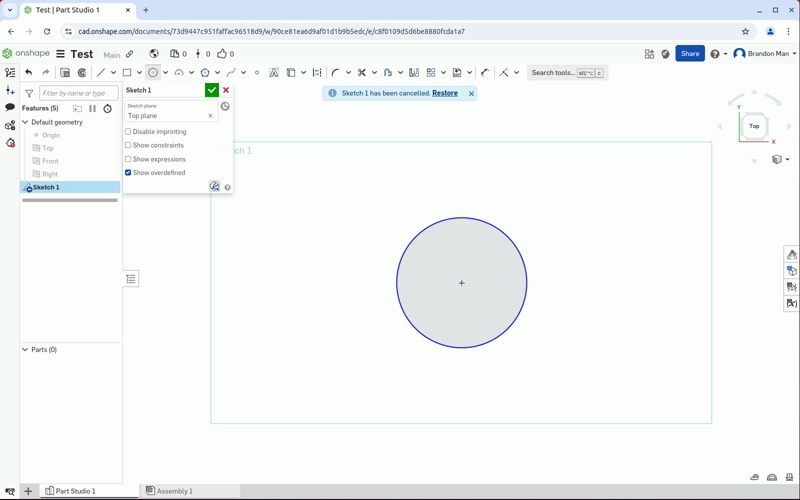
mouse_move(511, 282)
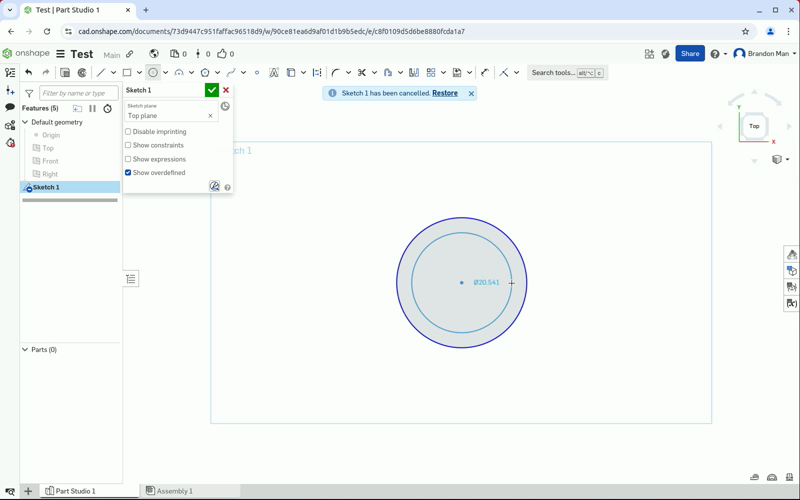
click(511, 282)
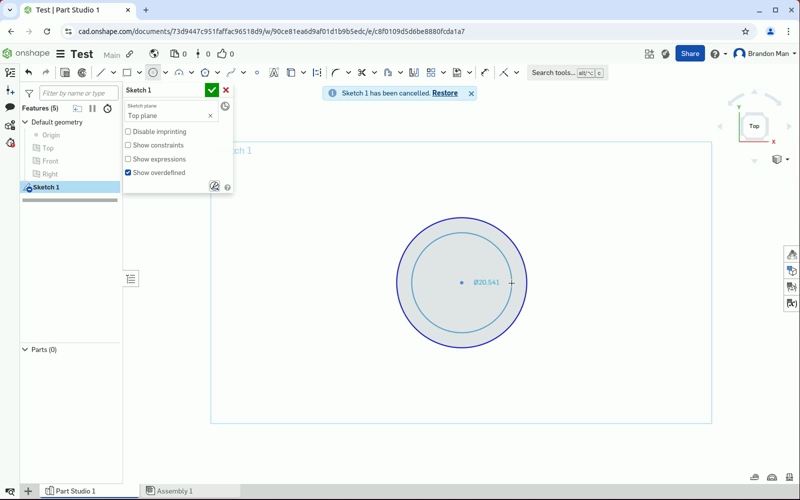
key(esc)
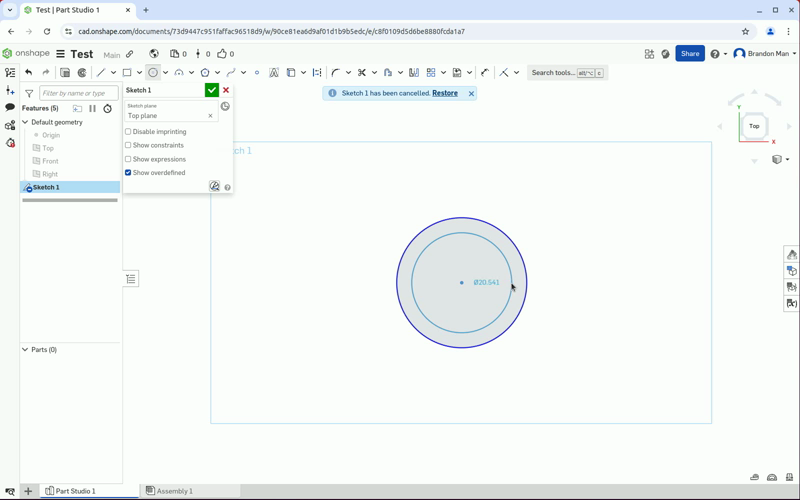
mouse_move(464, 227)
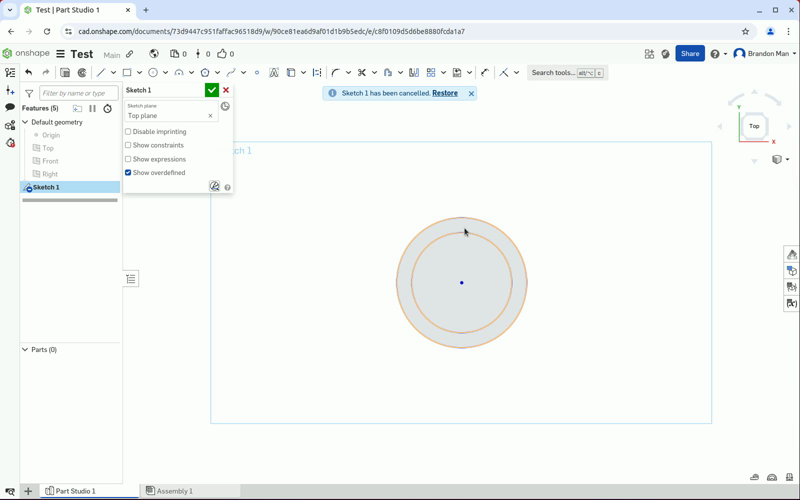
click(464, 227)
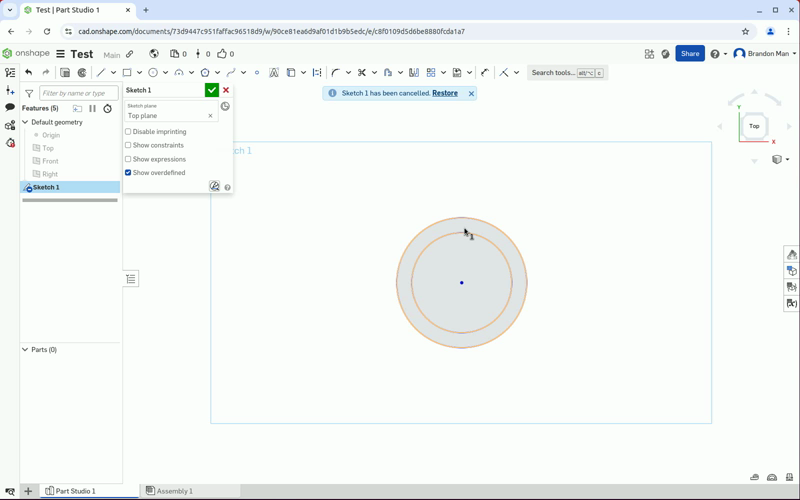
mouse_move(73, 352)
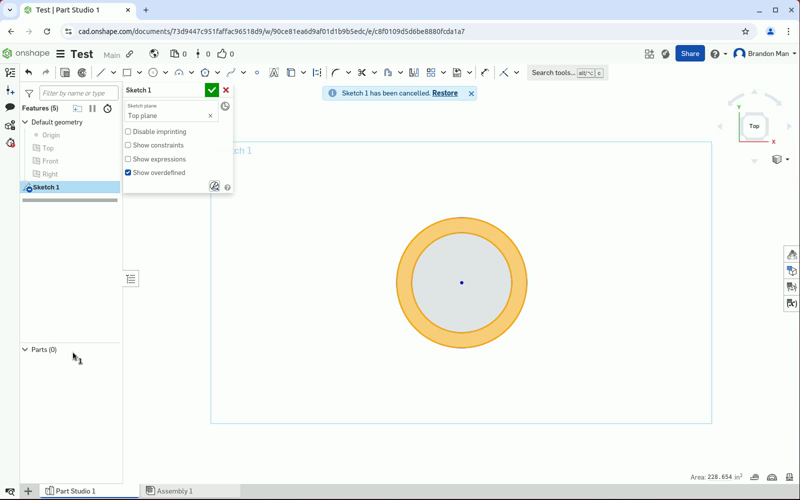
key(shift+y)
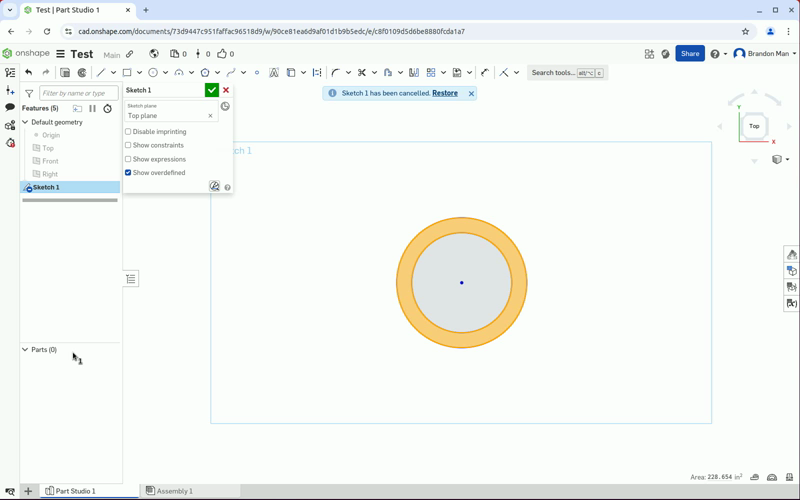
key(shift+e)
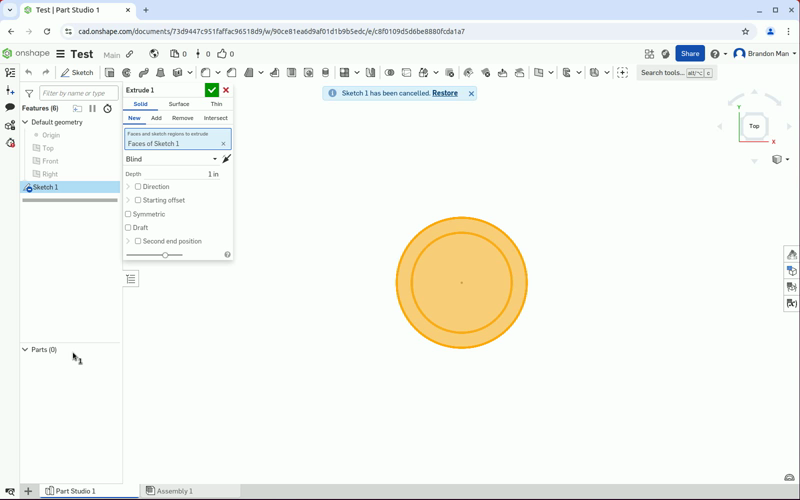
mouse_move(143, 106)
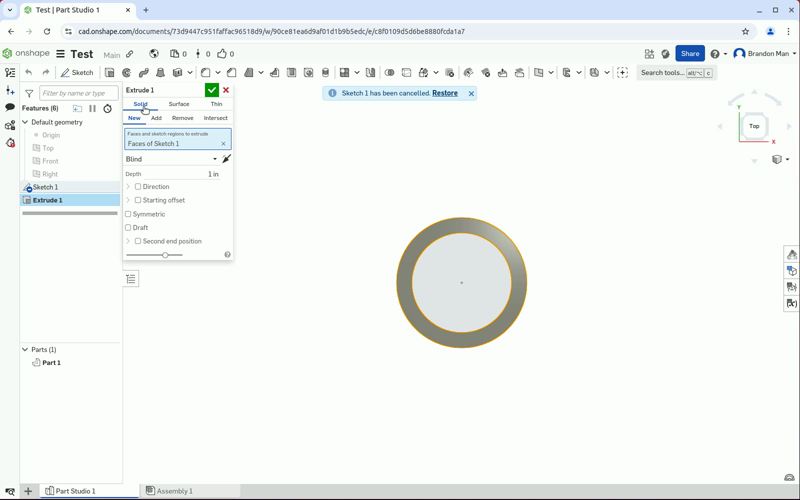
click(143, 106)
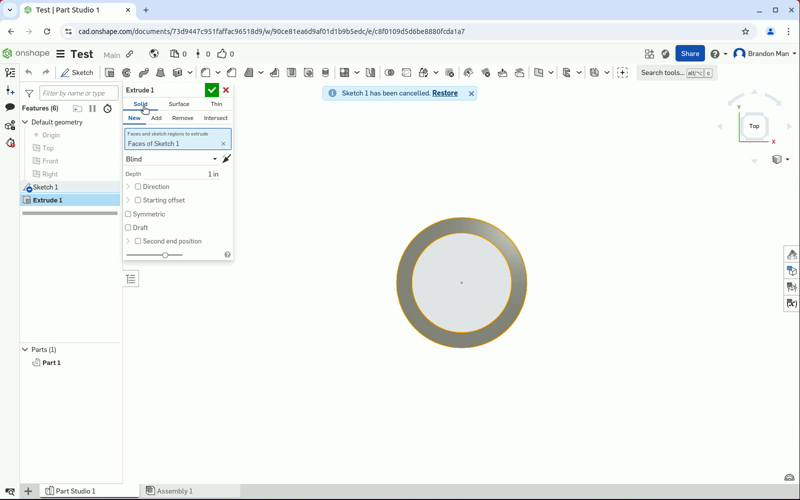
mouse_move(137, 120)
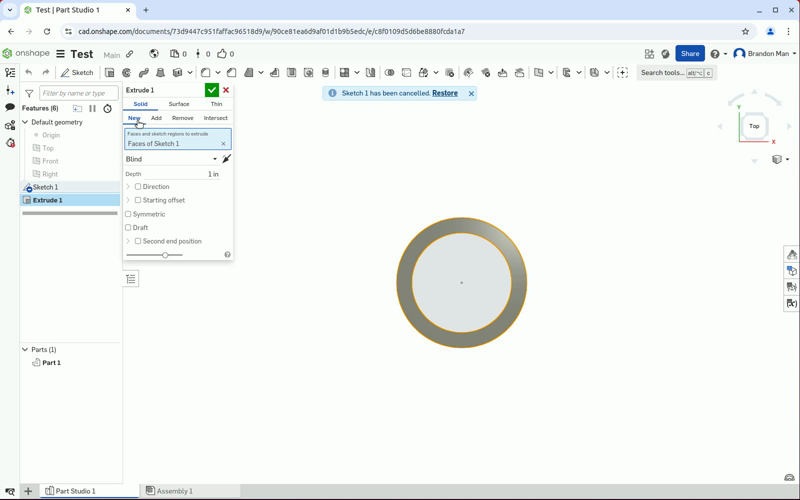
click(137, 120)
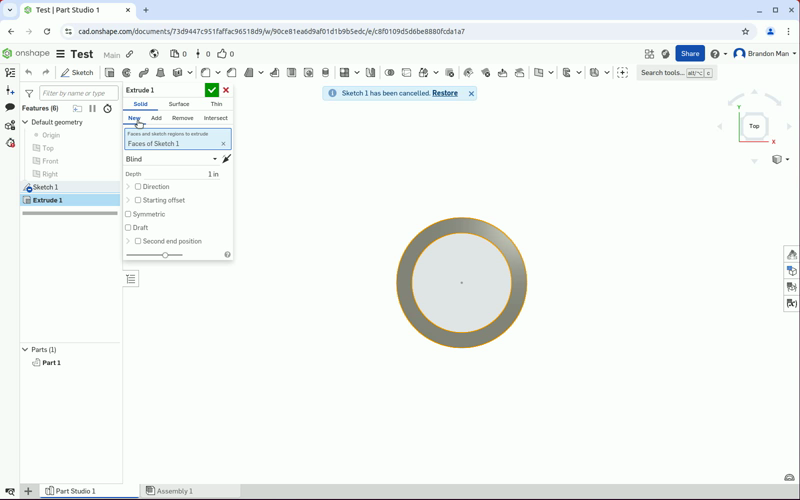
key(tab, 4)
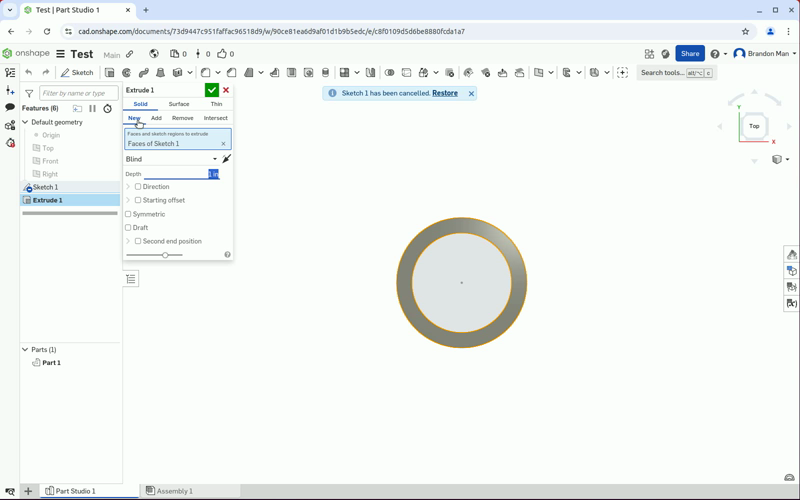
text(11.554)
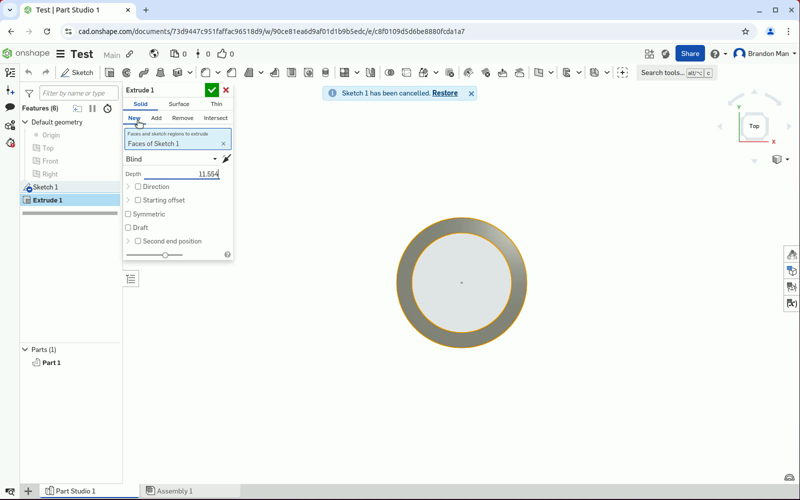
key(enter)
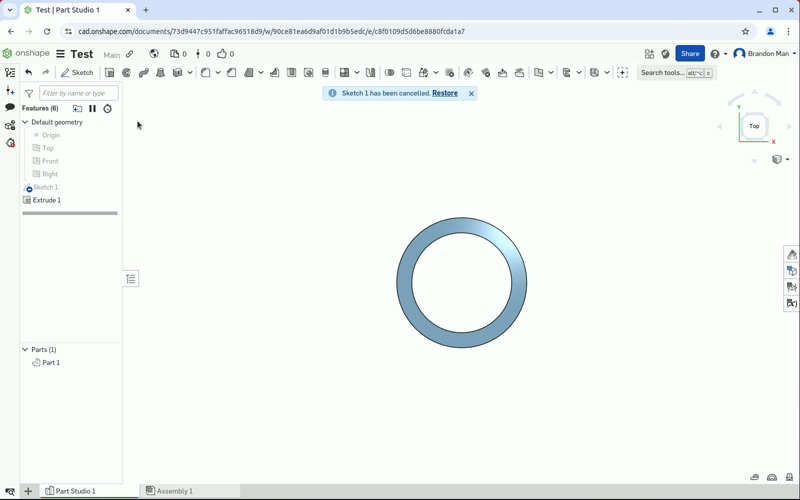
key(shift+h)
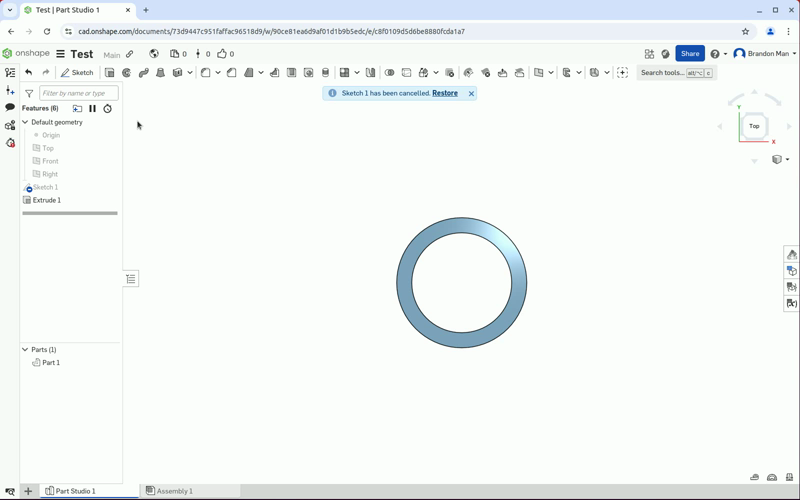
key(shift+h)
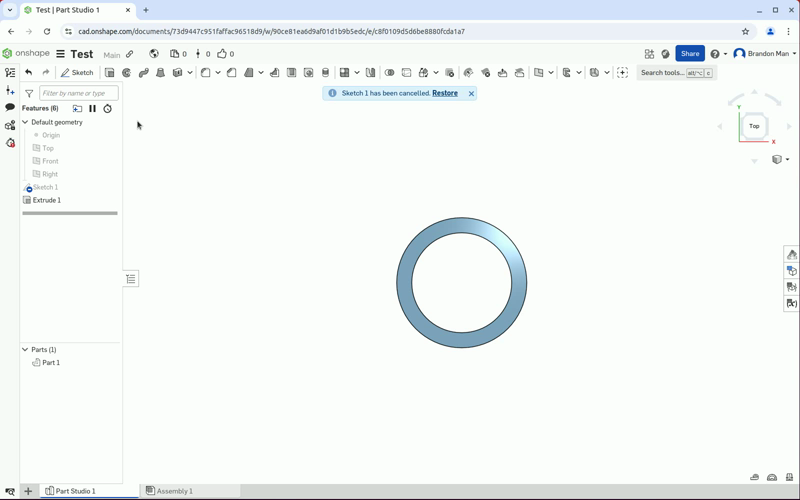
mouse_move(73, 189)
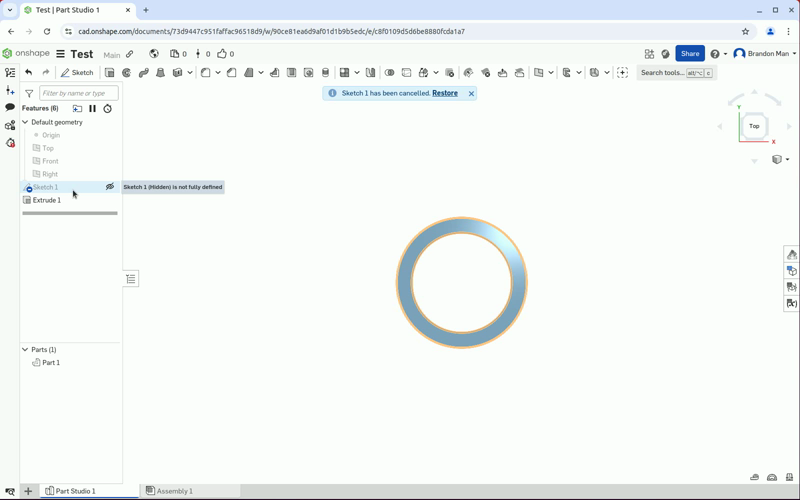
click(73, 189)
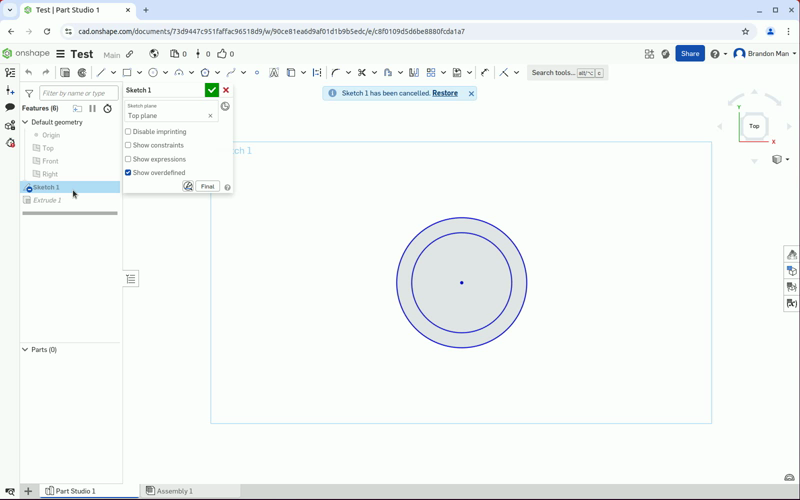
mouse_move(229, 92)
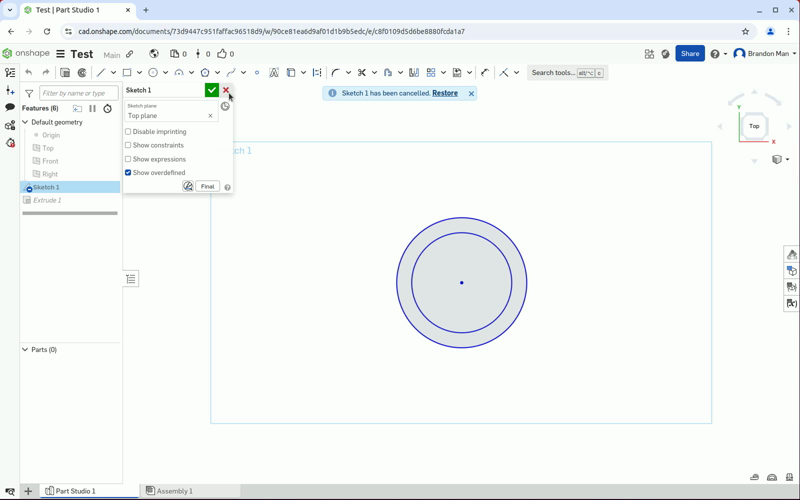
click(229, 92)
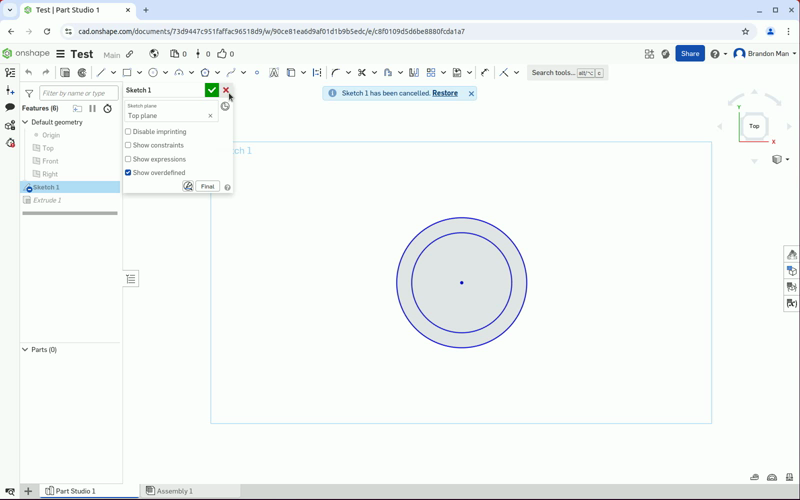
key(shift+s)
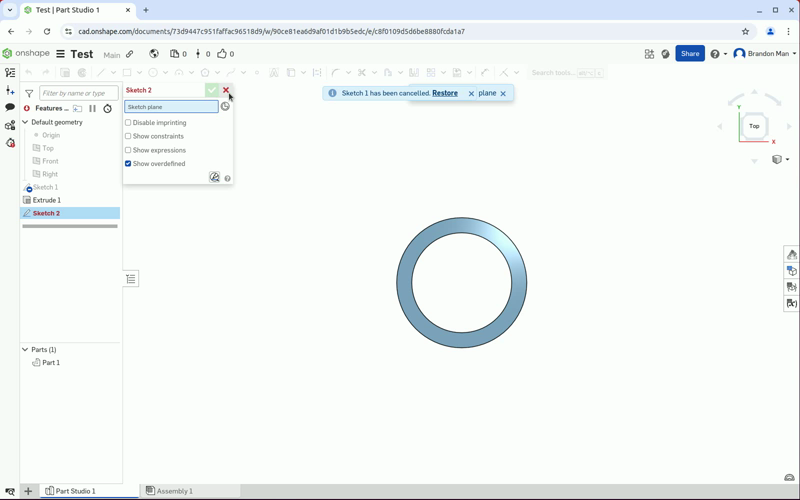
mouse_move(73, 150)
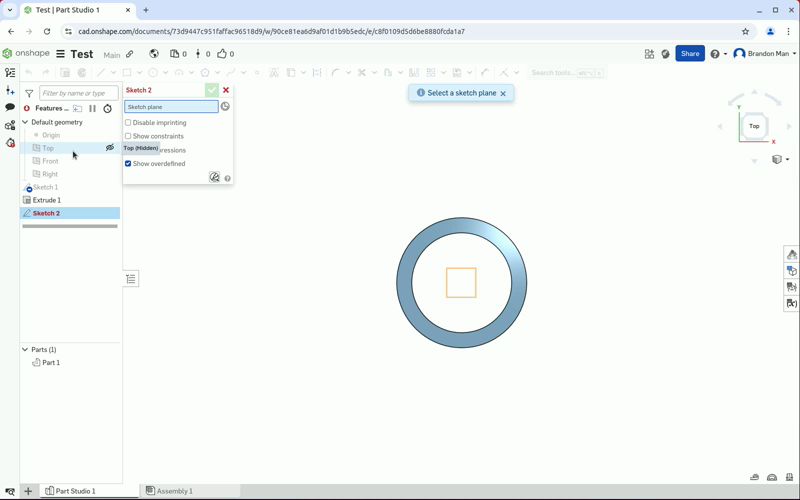
click(73, 150)
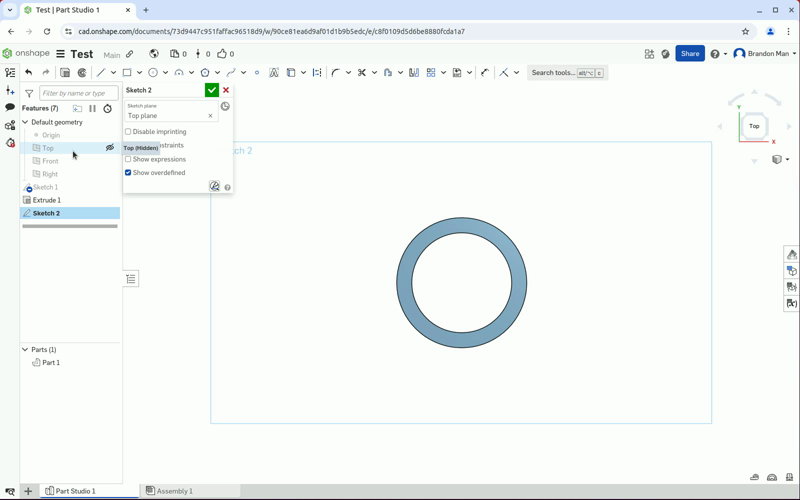
mouse_move(73, 352)
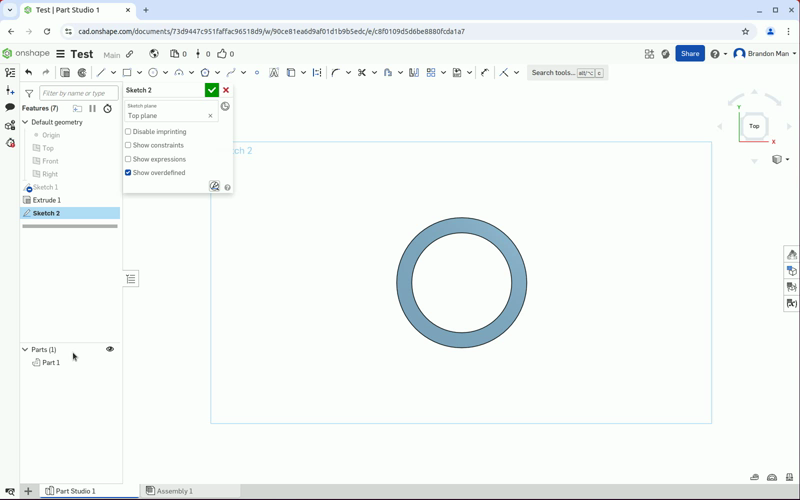
key(y)
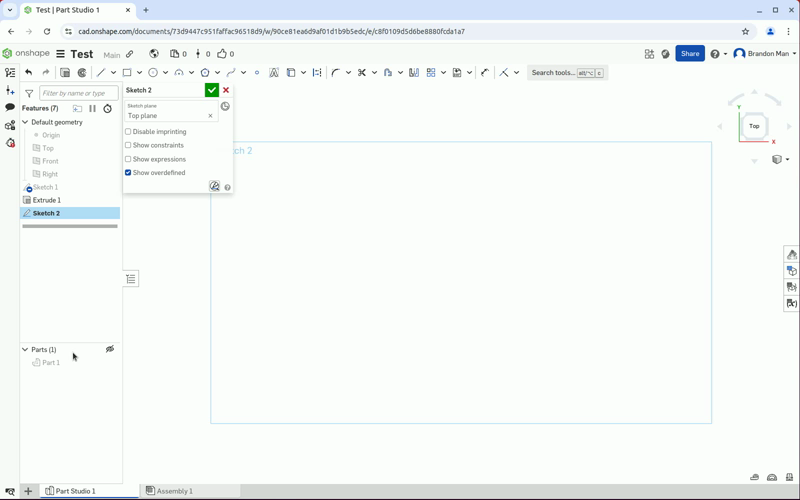
key(c)
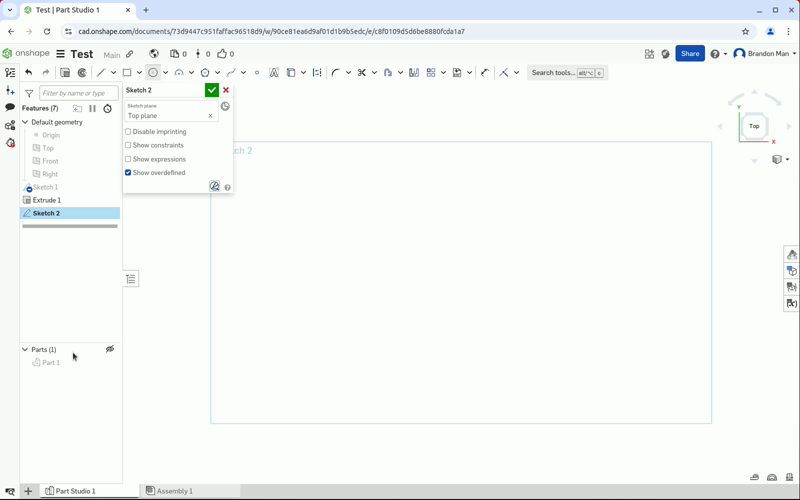
key_down(shift)
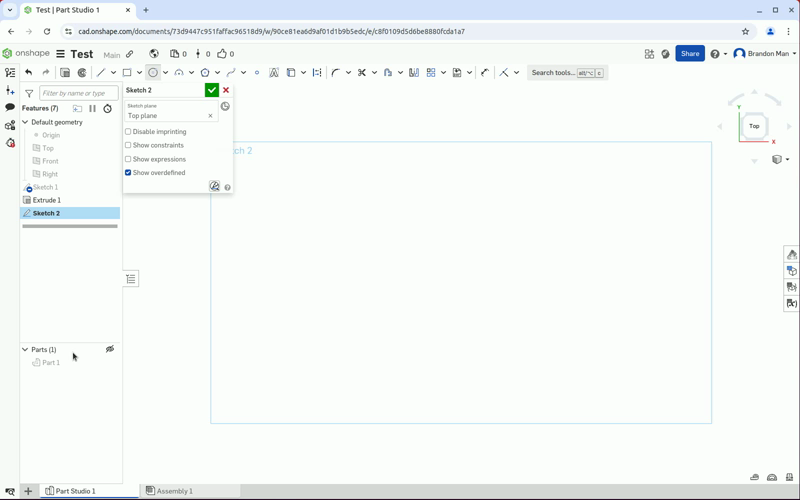
mouse_move(461, 282)
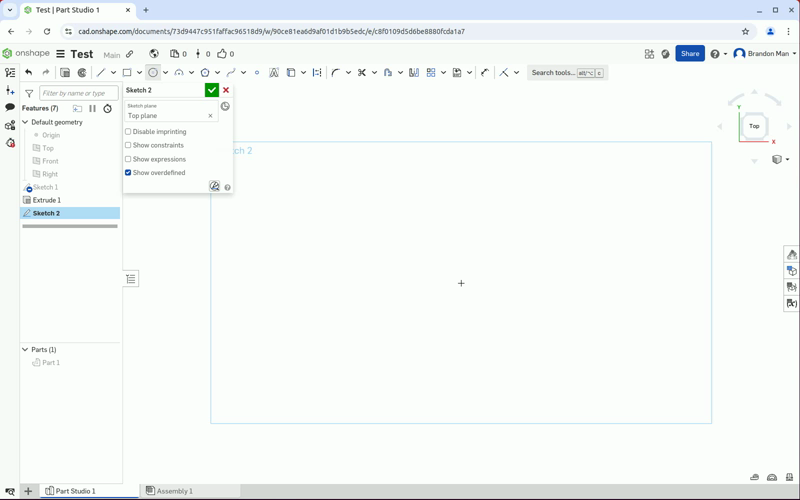
click(461, 282)
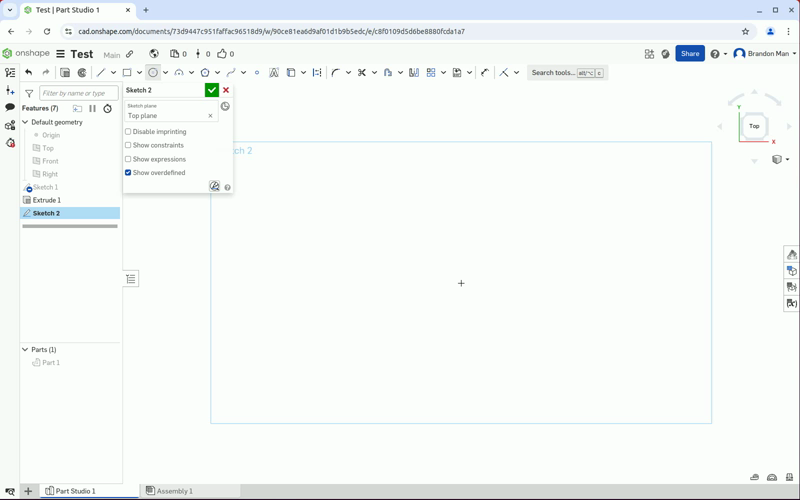
key_up(shift)
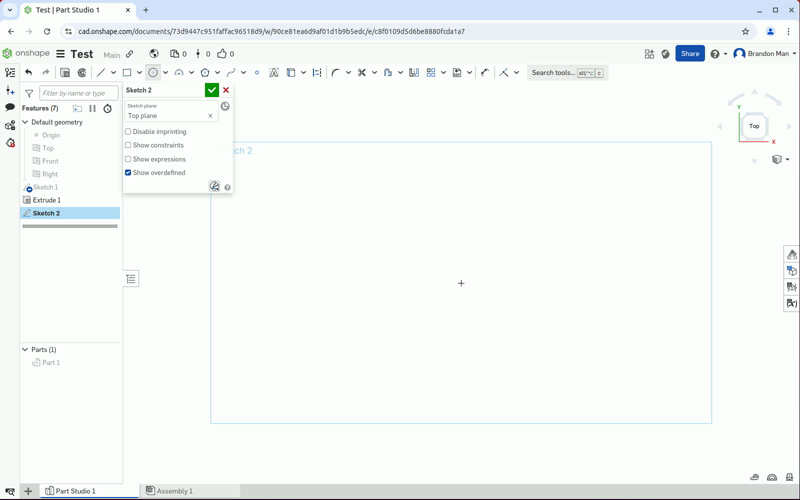
mouse_move(493, 282)
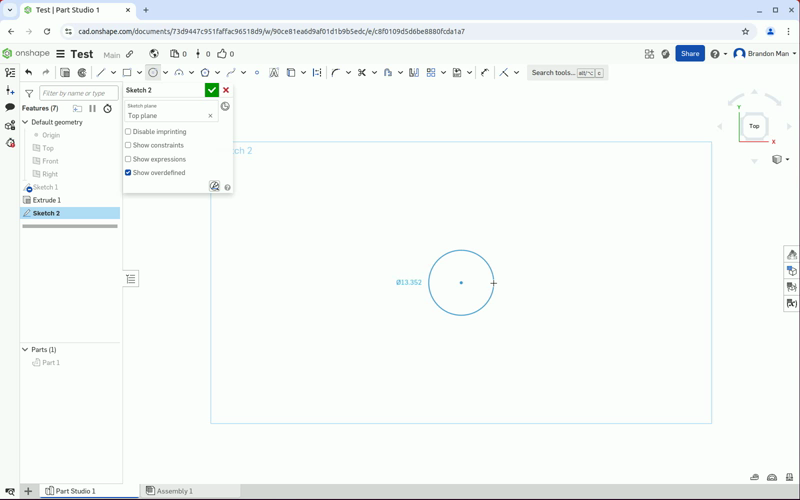
click(493, 282)
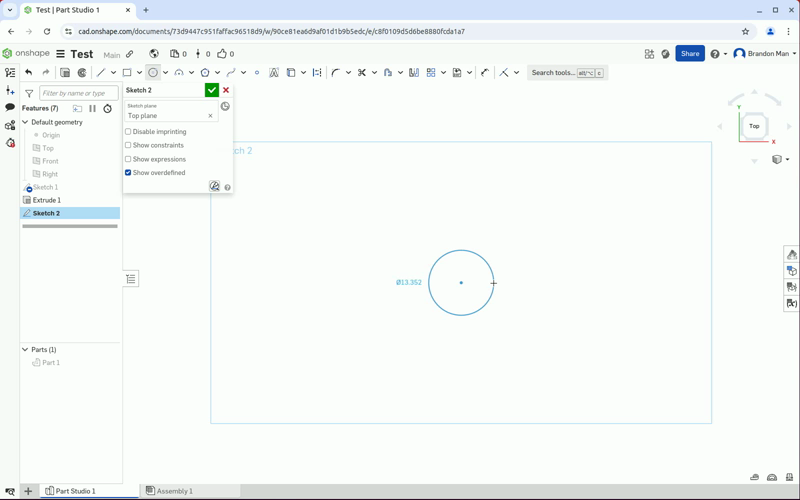
key(esc)
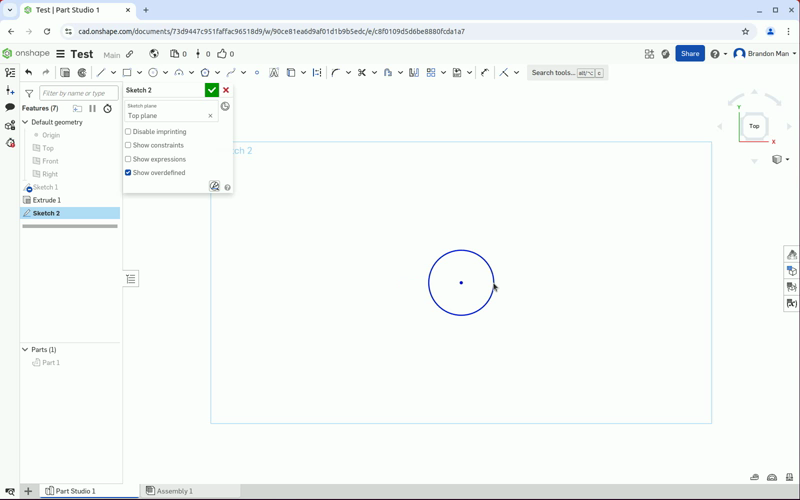
mouse_move(456, 253)
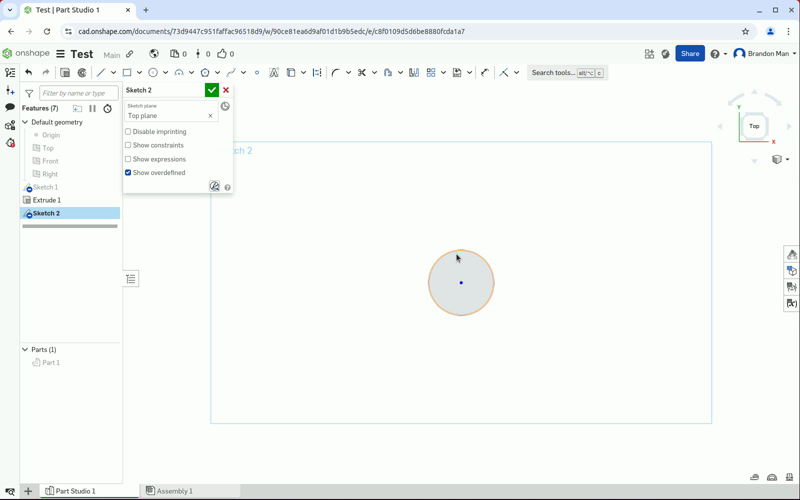
click(456, 253)
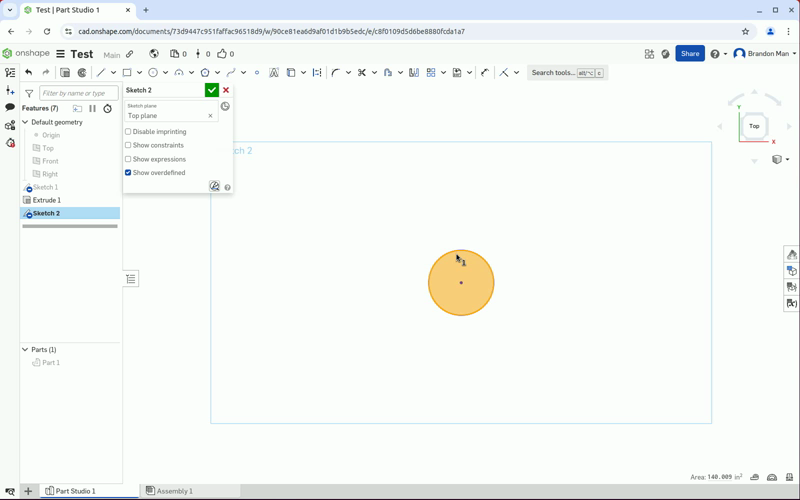
mouse_move(73, 352)
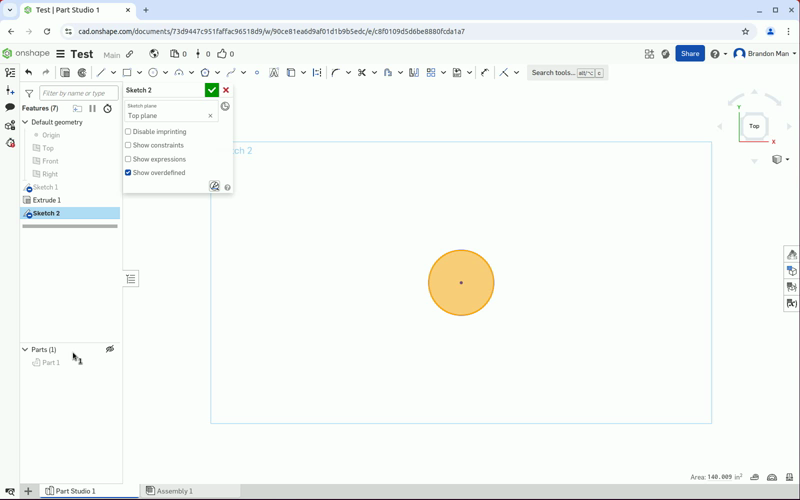
key(shift+y)
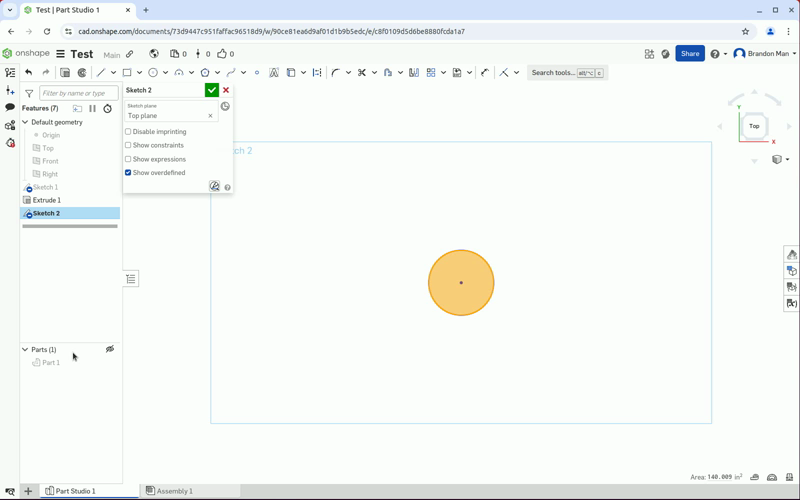
key(shift+e)
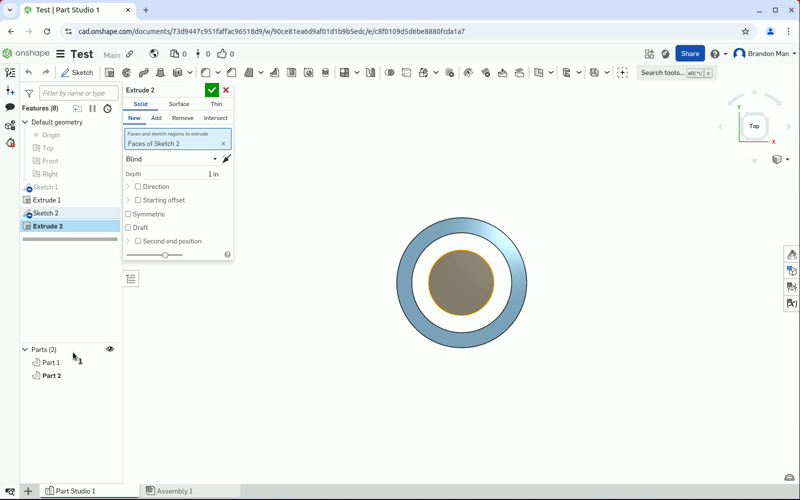
mouse_move(143, 106)
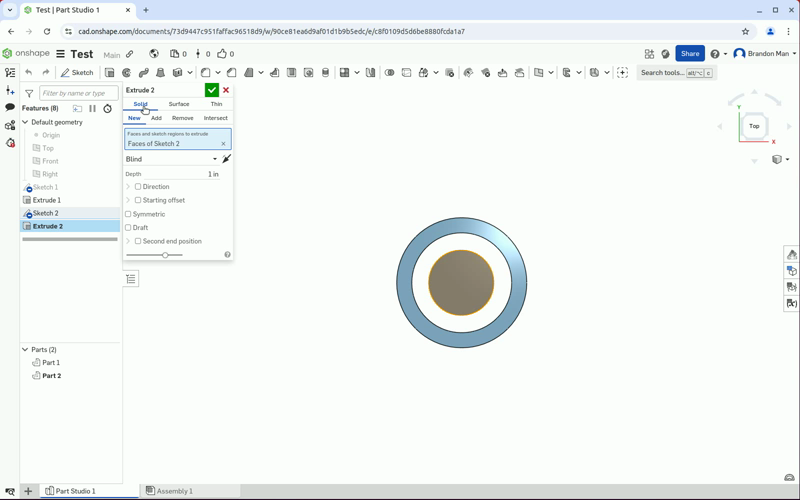
click(143, 106)
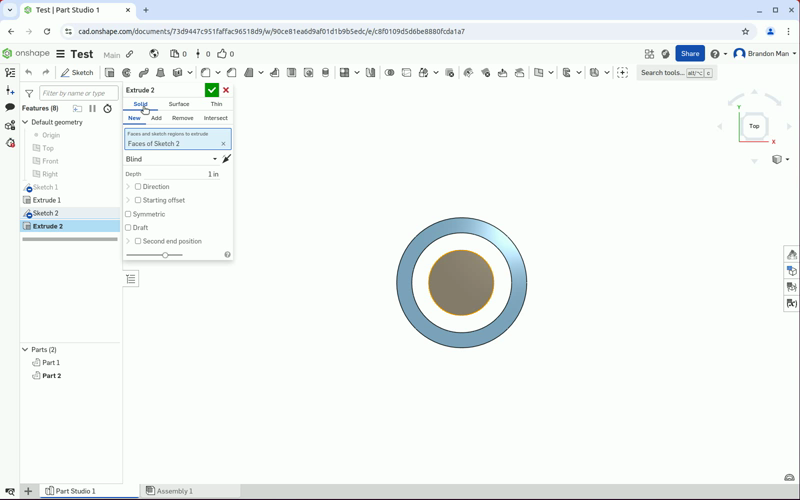
mouse_move(137, 120)
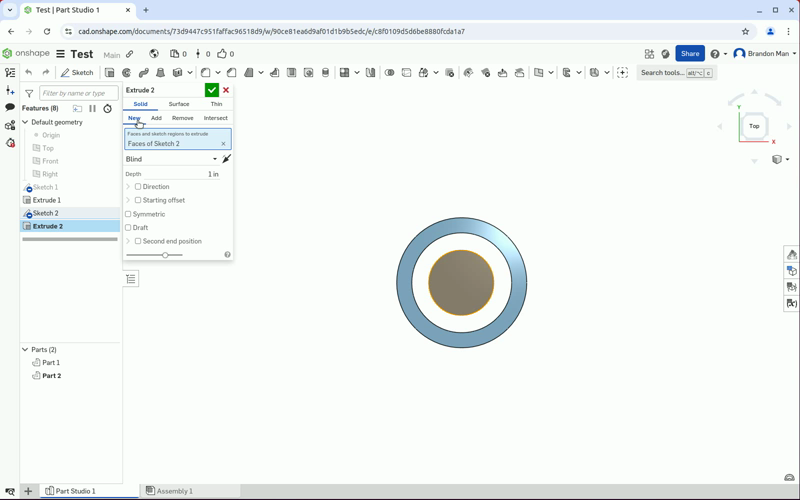
click(137, 120)
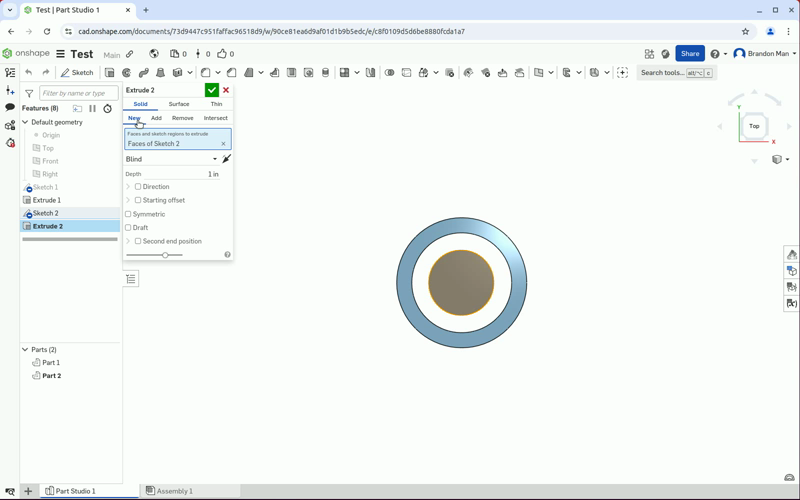
key(tab, 4)
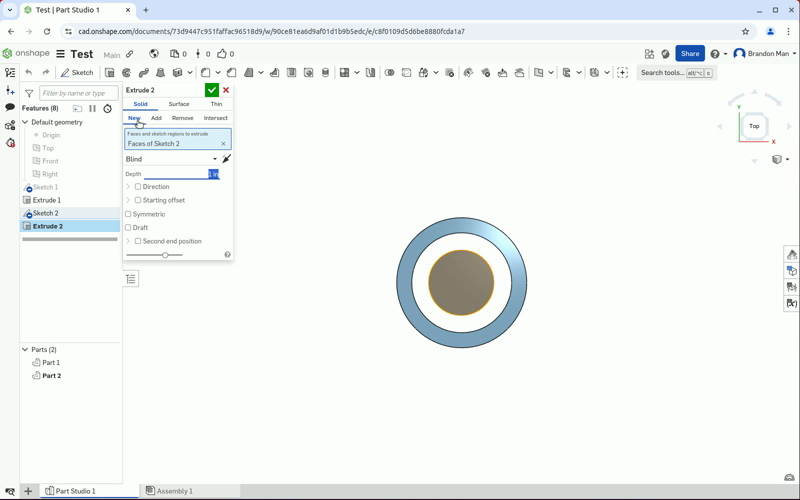
text(-23.108)
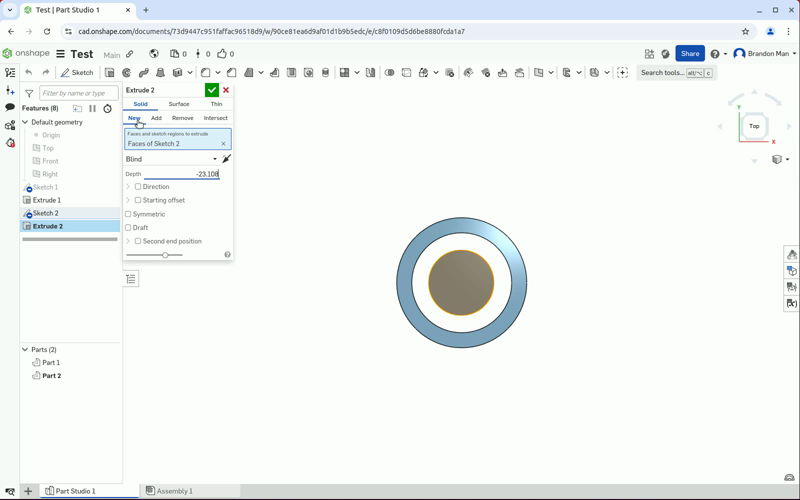
key(enter)
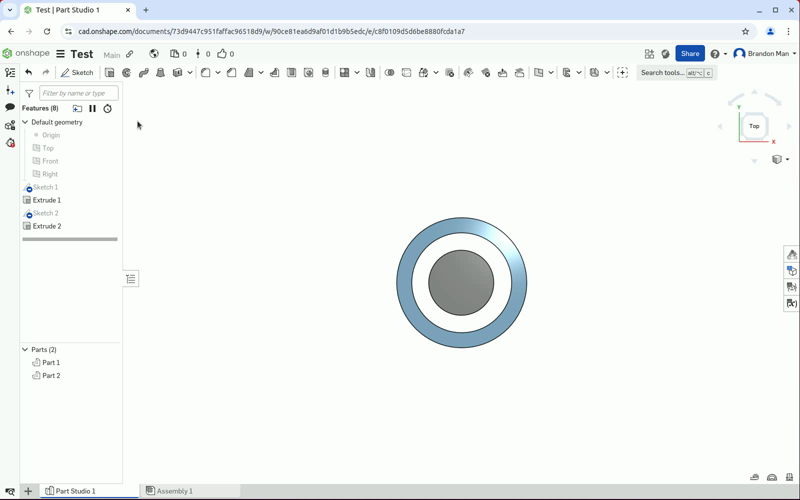
key(shift+h)
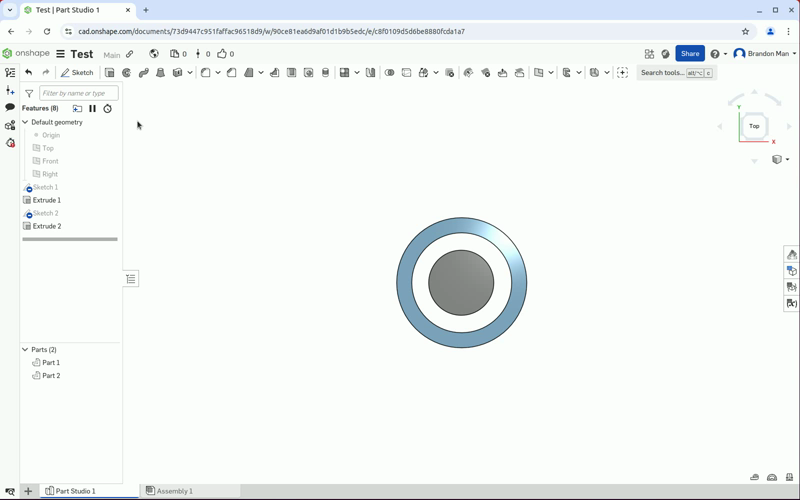
key(shift+h)
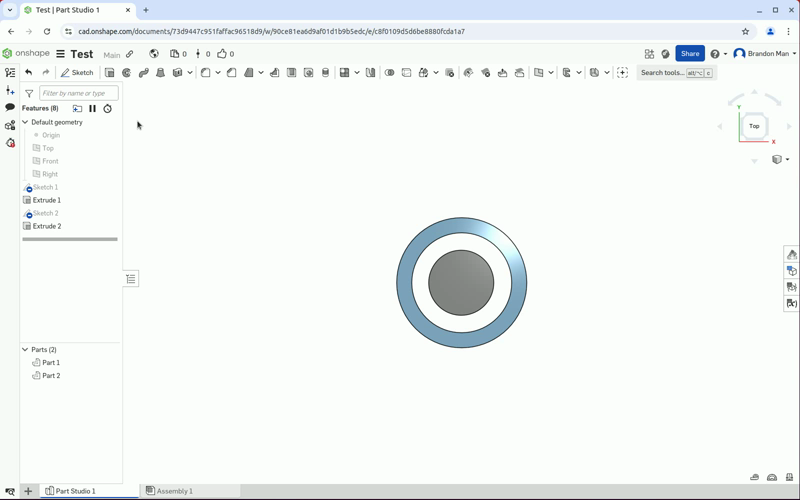
mouse_move(73, 189)
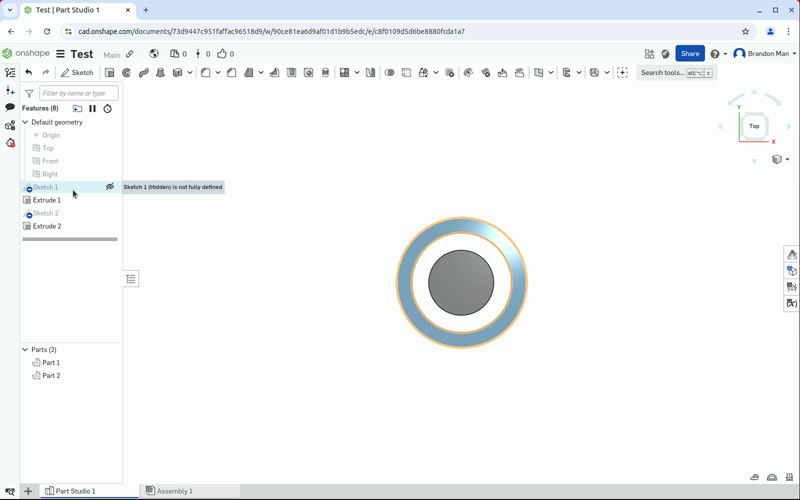
click(73, 189)
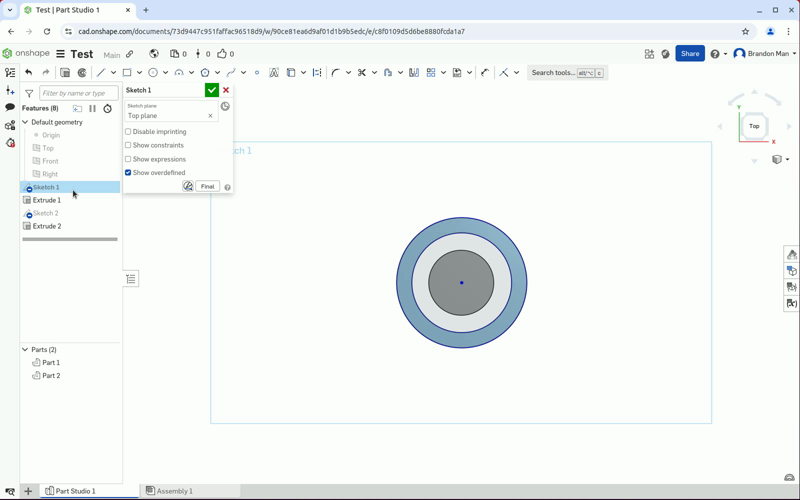
mouse_move(229, 92)
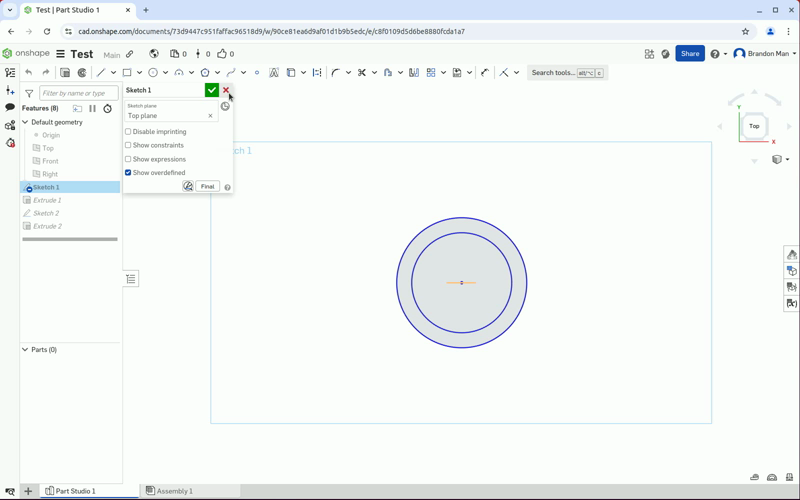
click(229, 92)
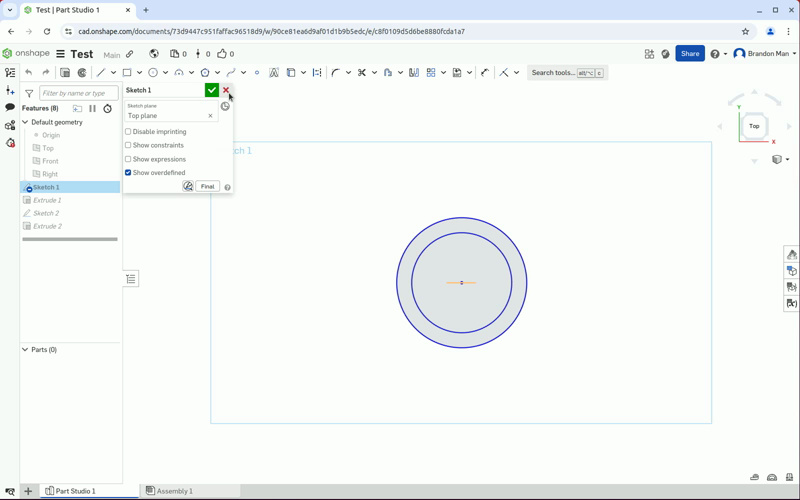
key(shift+s)
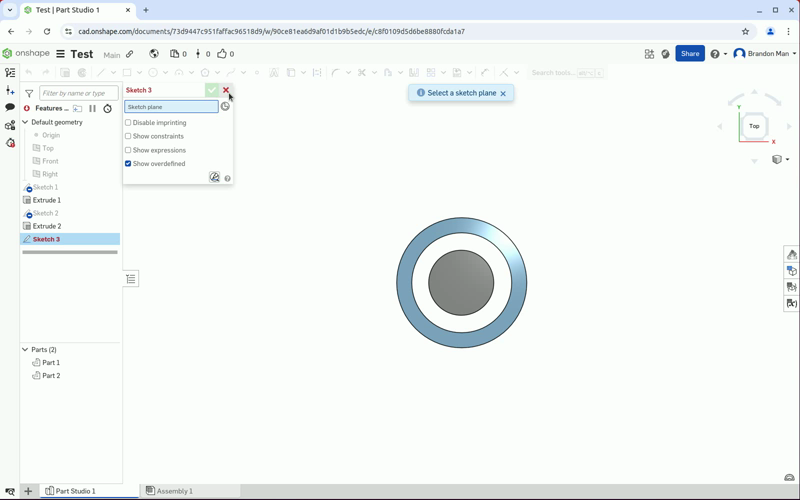
mouse_move(73, 150)
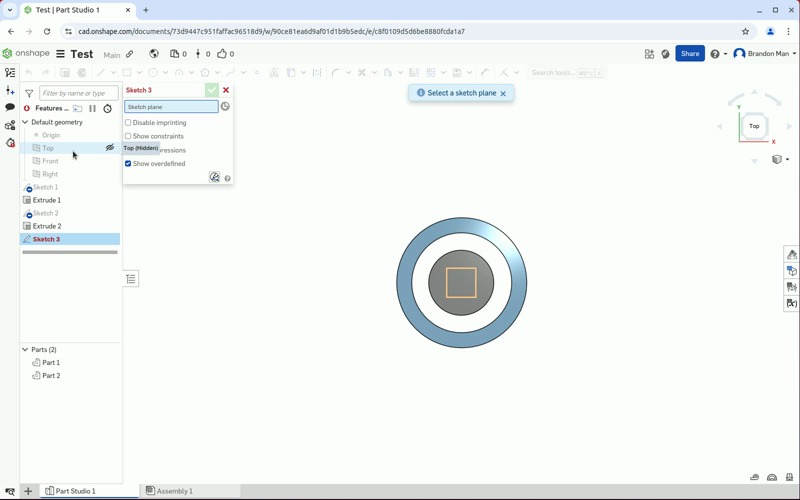
click(73, 150)
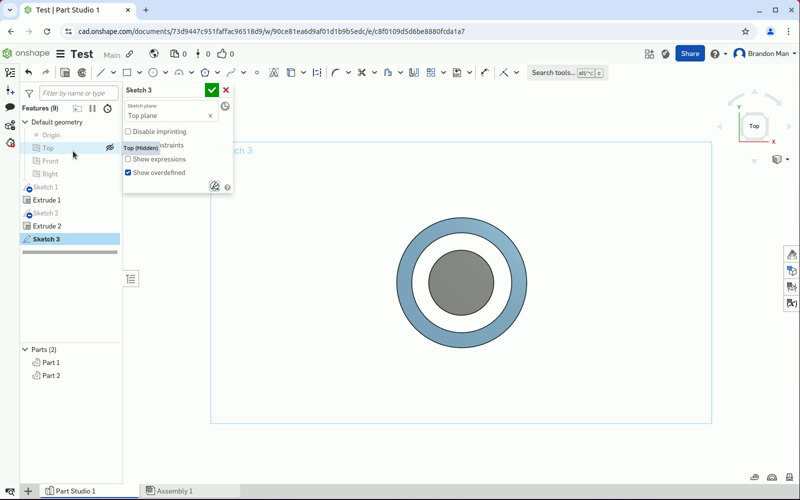
mouse_move(73, 352)
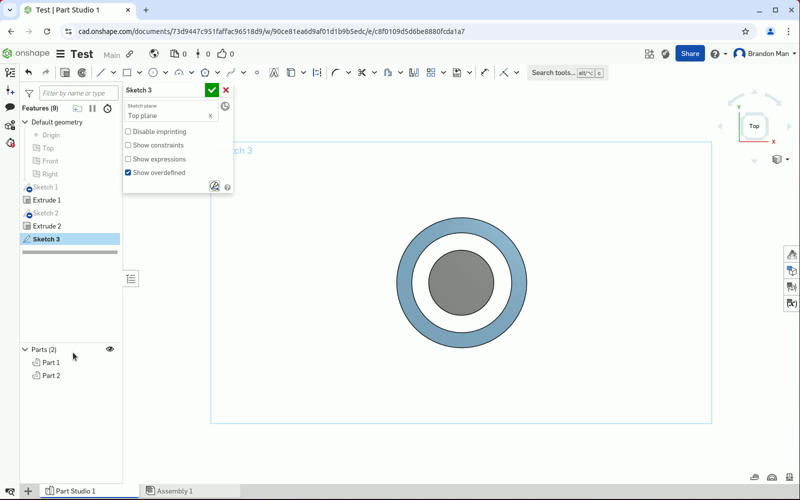
key(y)
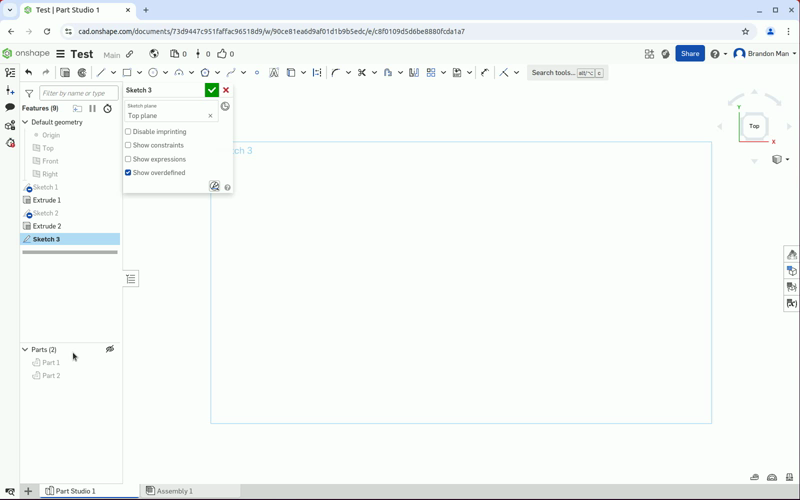
key(c)
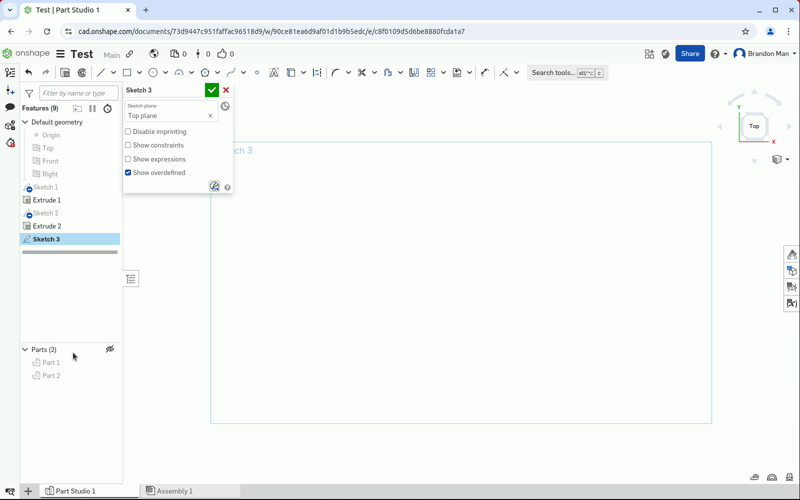
key_down(shift)
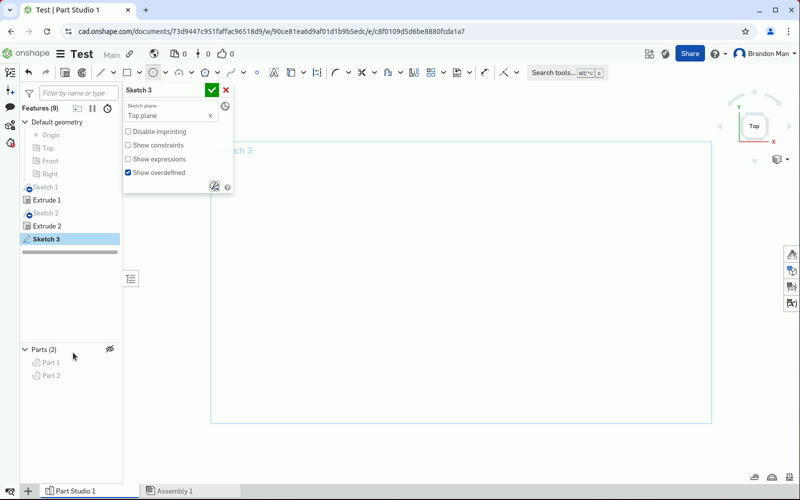
mouse_move(460, 282)
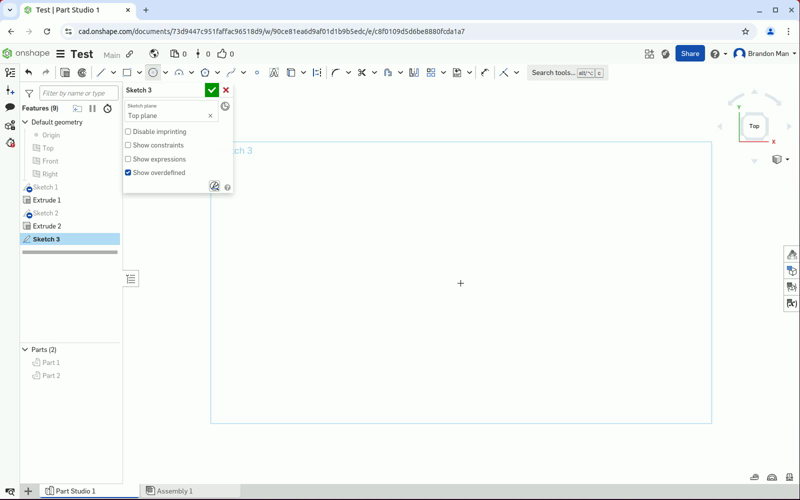
click(460, 282)
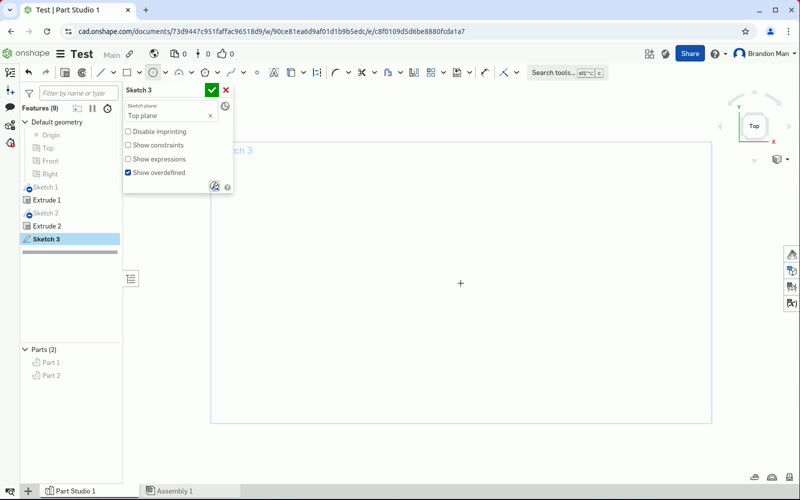
key_up(shift)
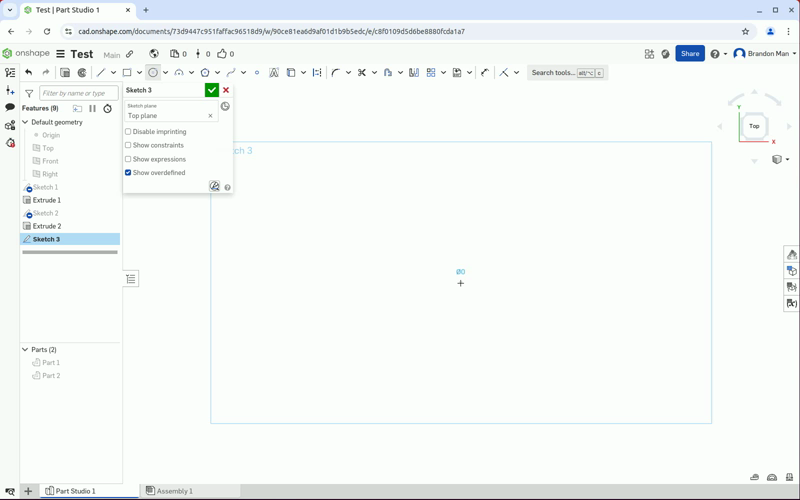
mouse_move(511, 282)
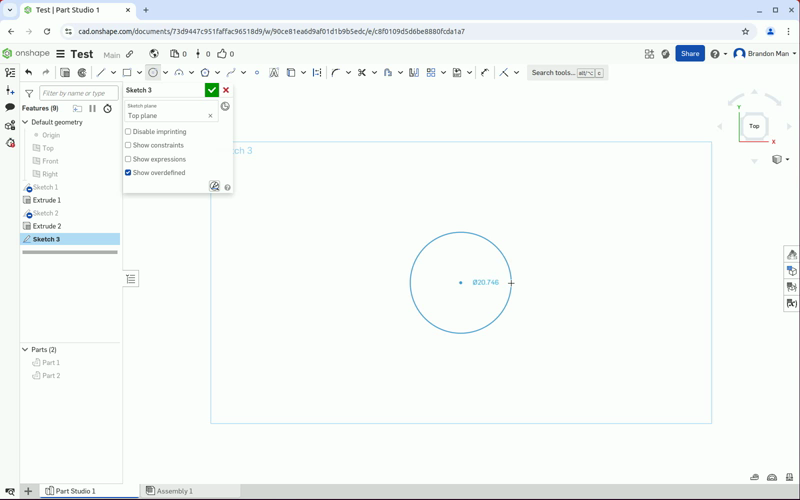
click(511, 282)
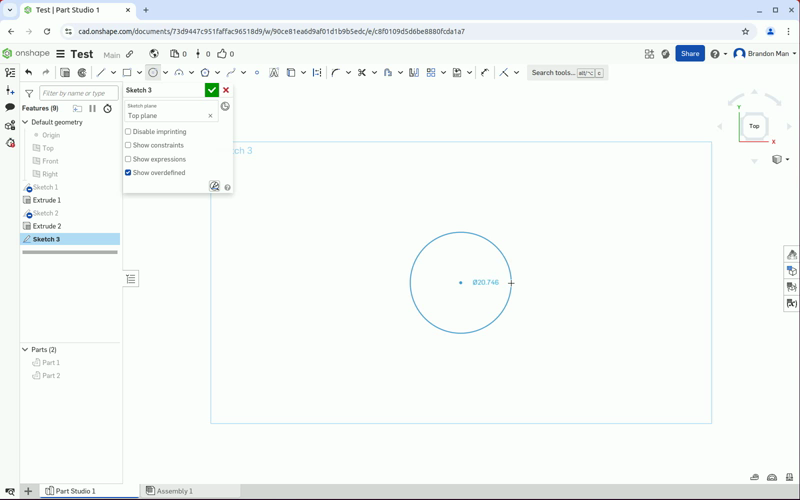
key(esc)
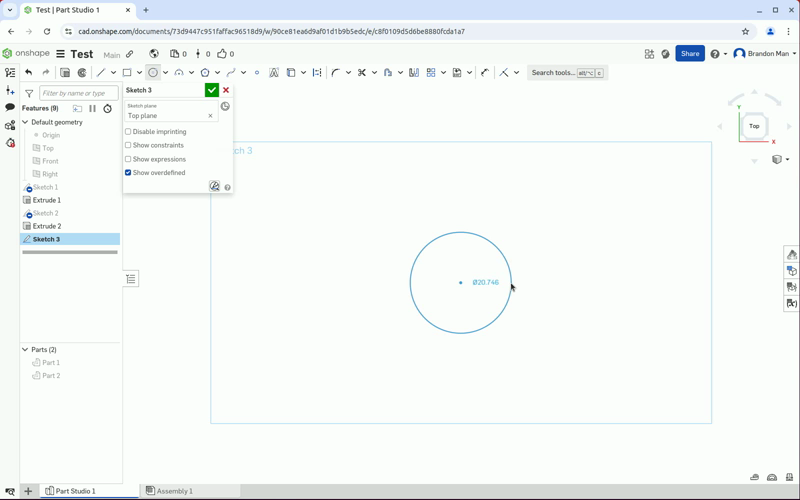
key(c)
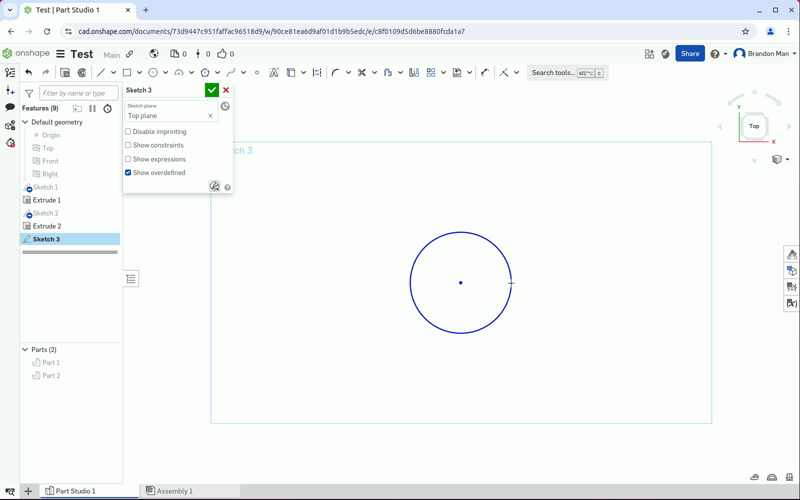
key_down(shift)
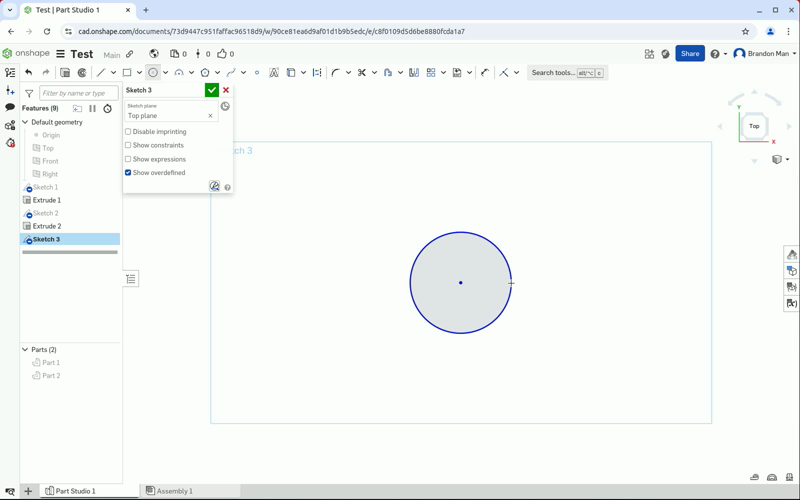
mouse_move(460, 282)
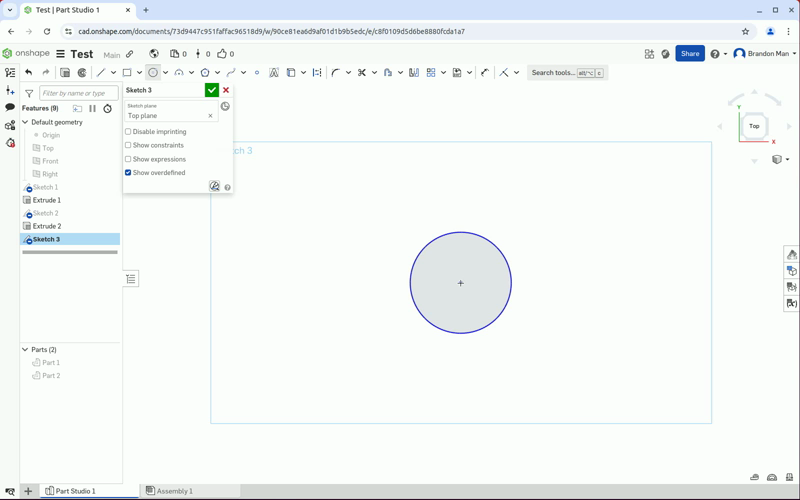
click(460, 282)
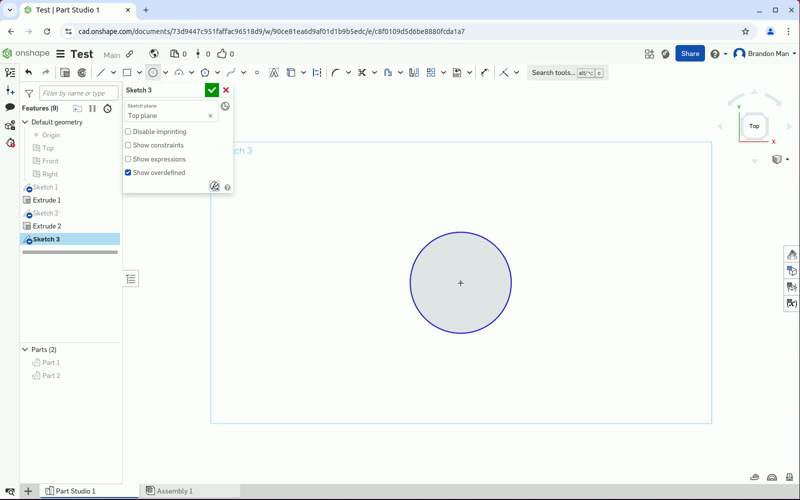
key_up(shift)
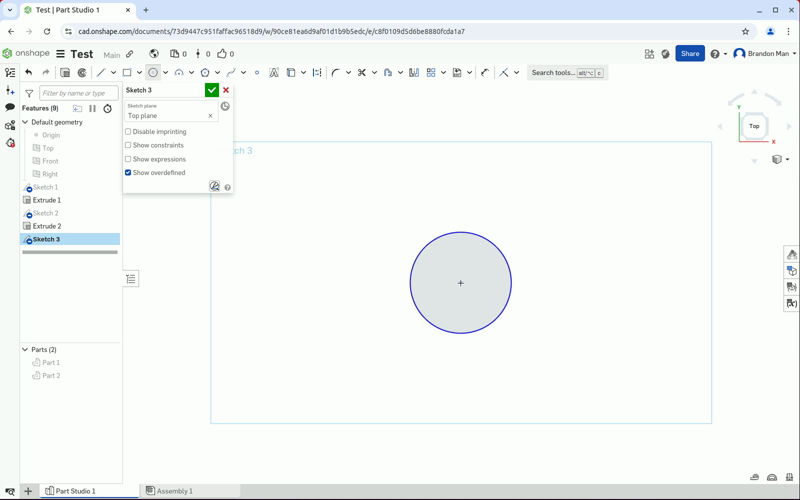
mouse_move(492, 282)
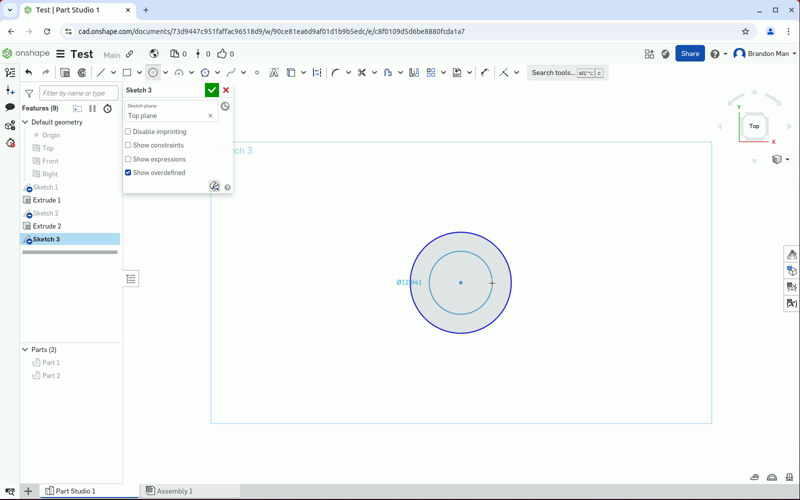
click(492, 282)
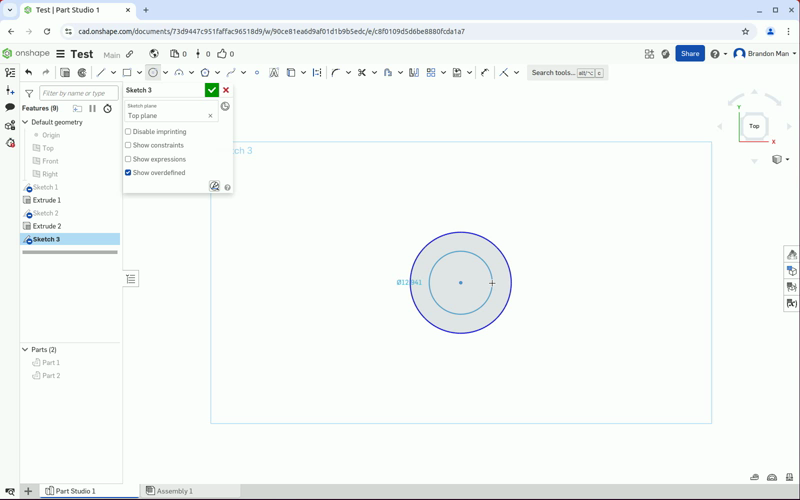
key(esc)
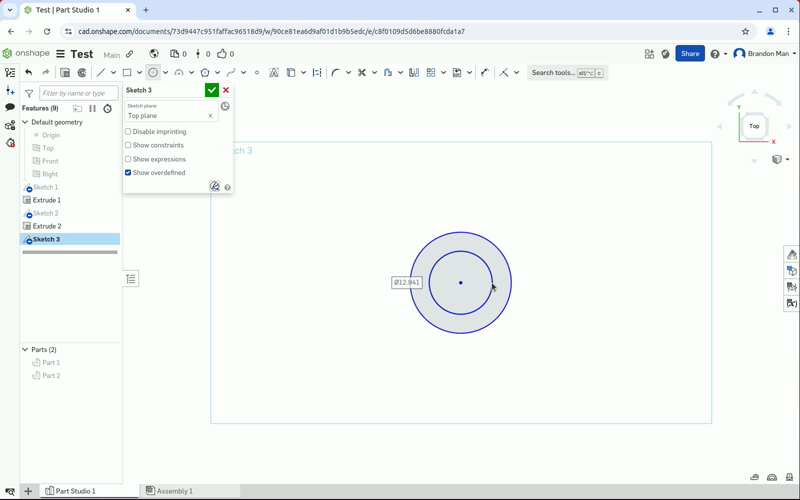
mouse_move(414, 282)
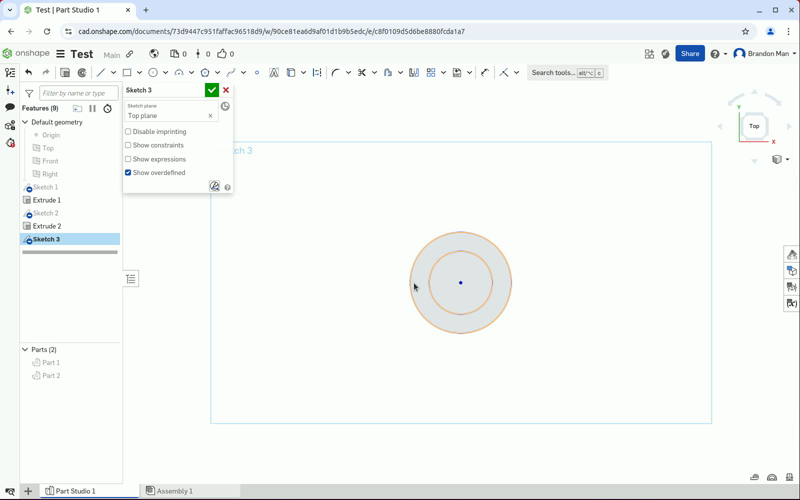
click(414, 282)
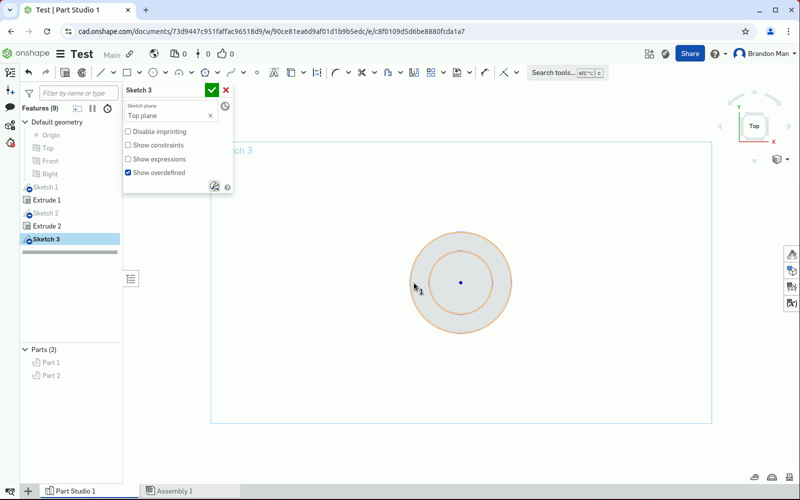
mouse_move(73, 352)
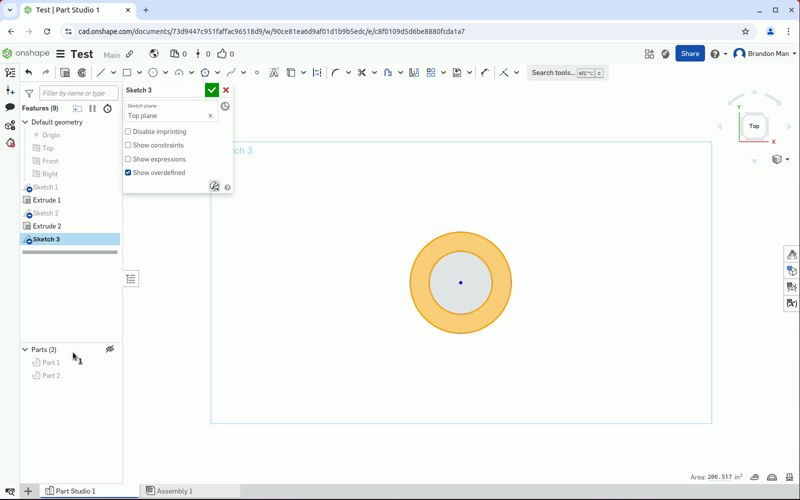
key(shift+y)
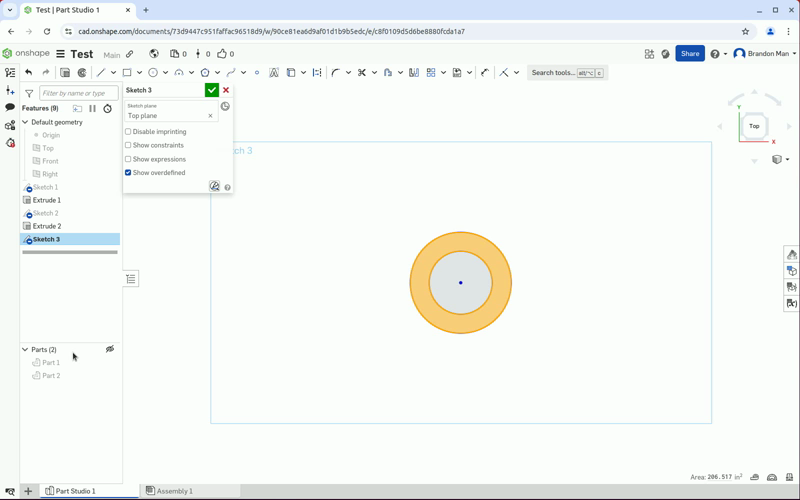
key(shift+e)
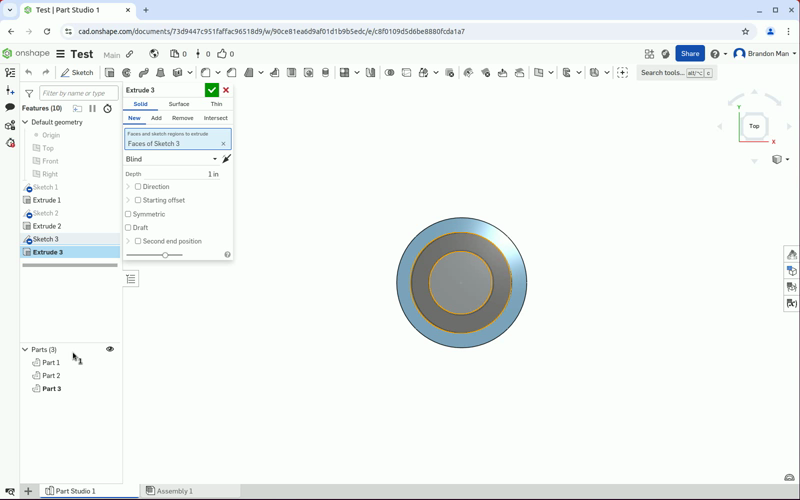
mouse_move(143, 106)
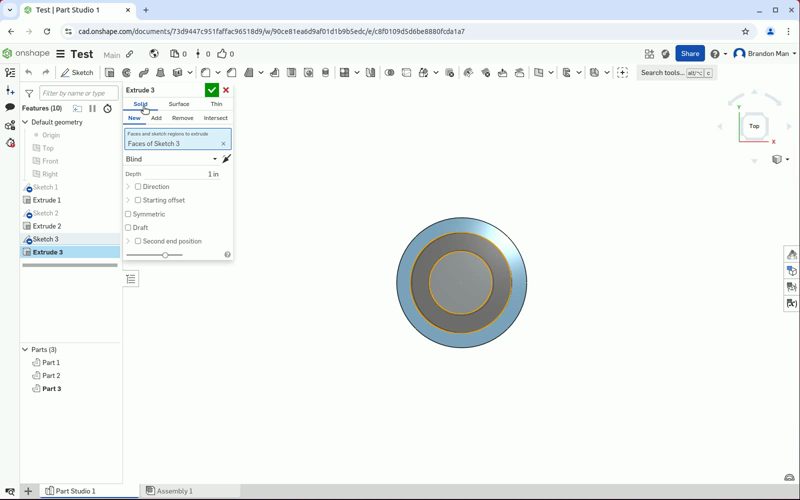
click(143, 106)
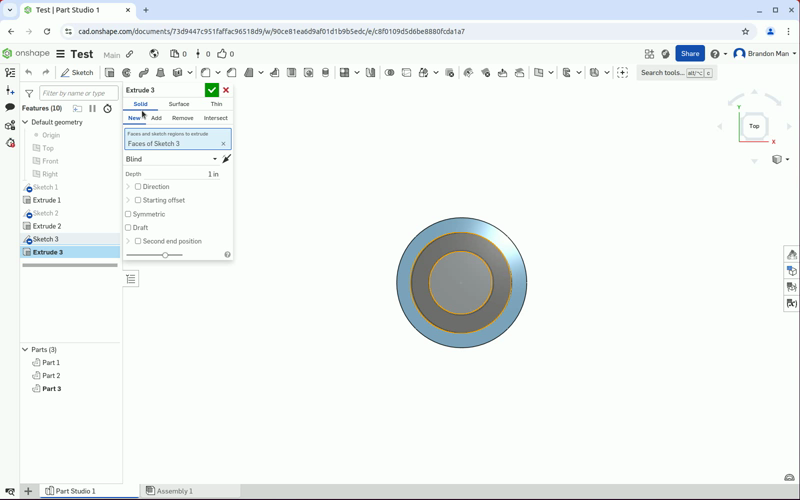
mouse_move(137, 120)
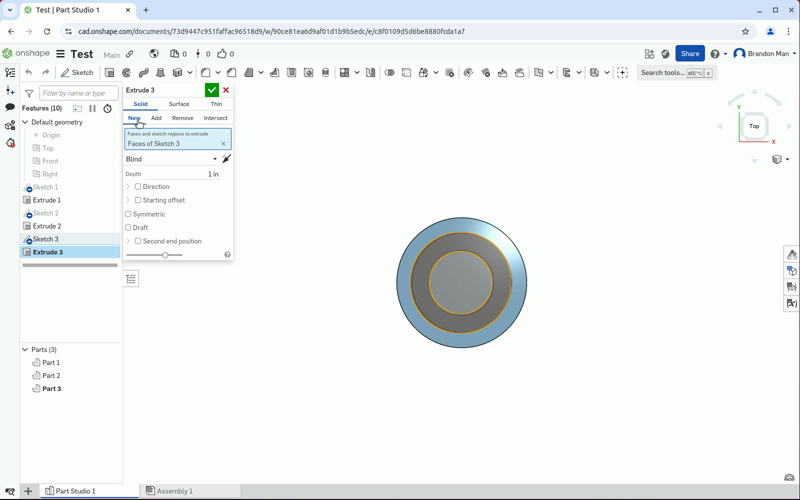
click(137, 120)
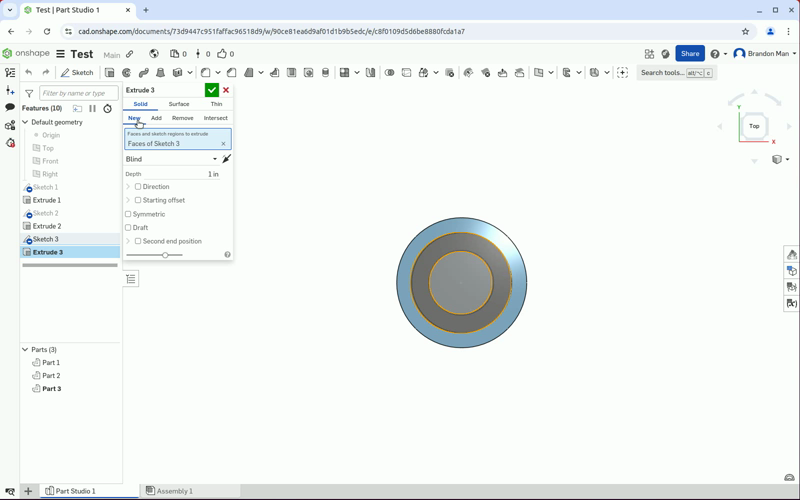
key(tab, 4)
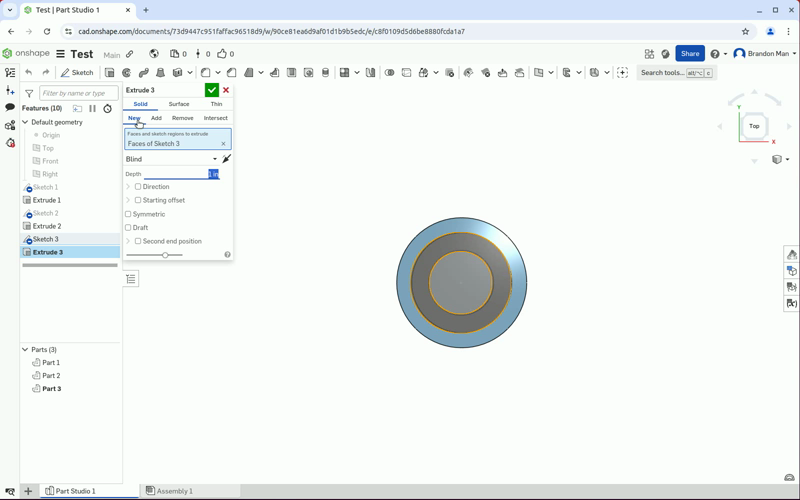
text(16.128)
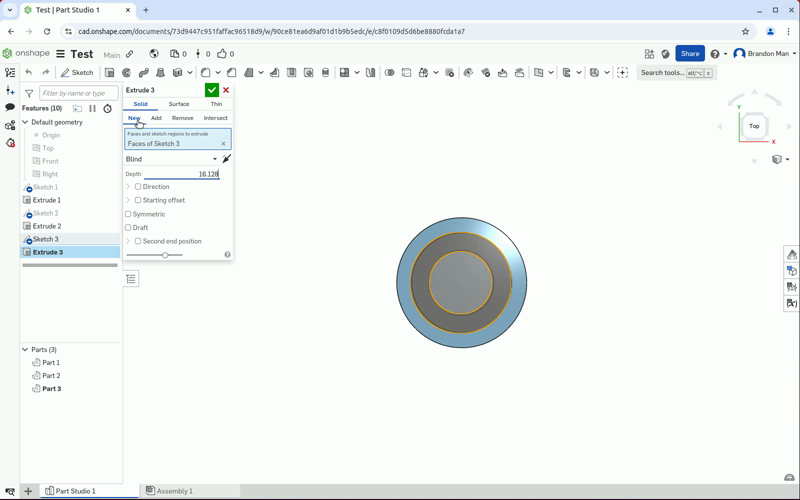
key(tab, 3)
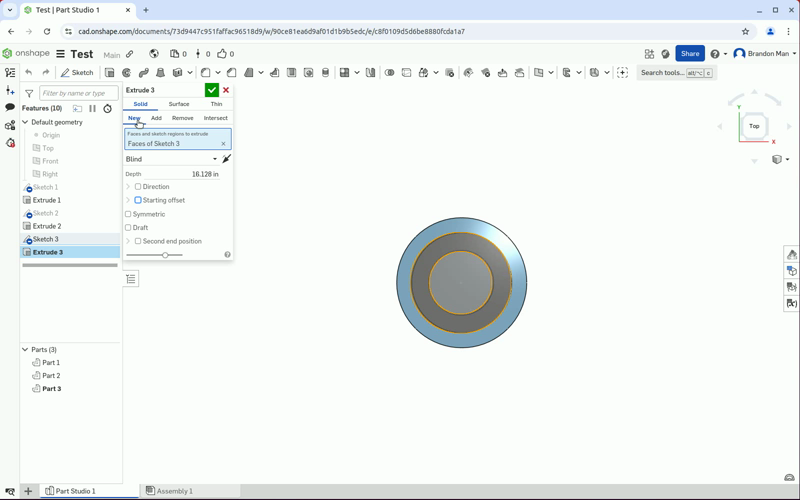
key(tab, 2)
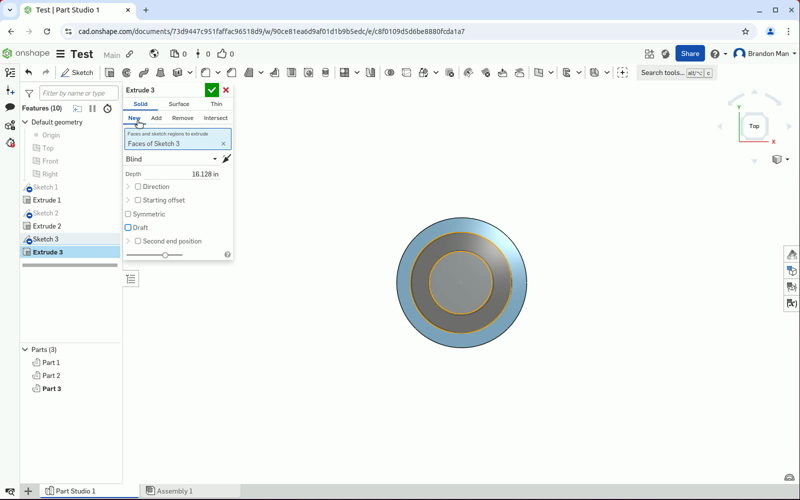
key(space)
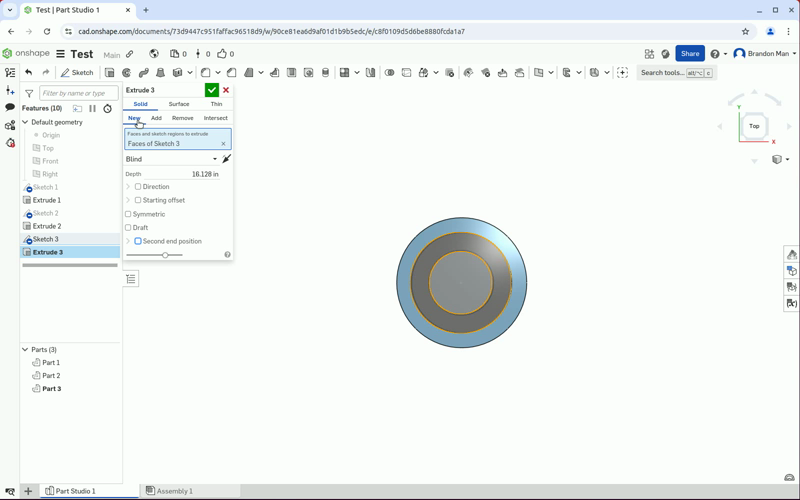
key(tab, 3)
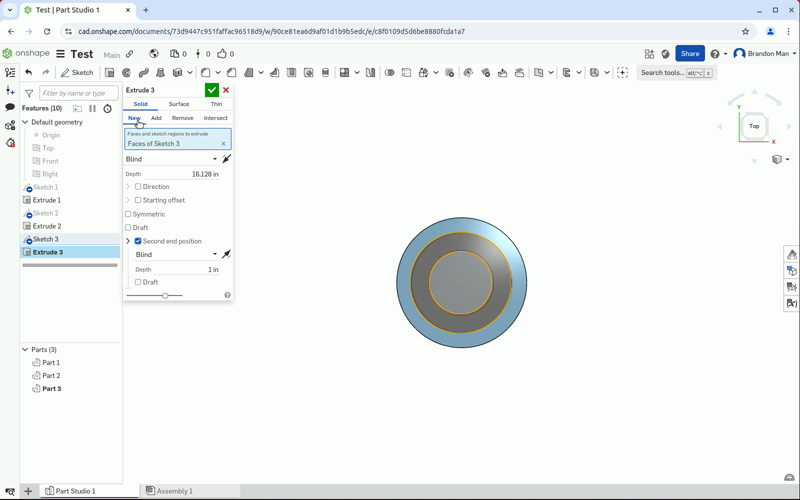
text(16.128)
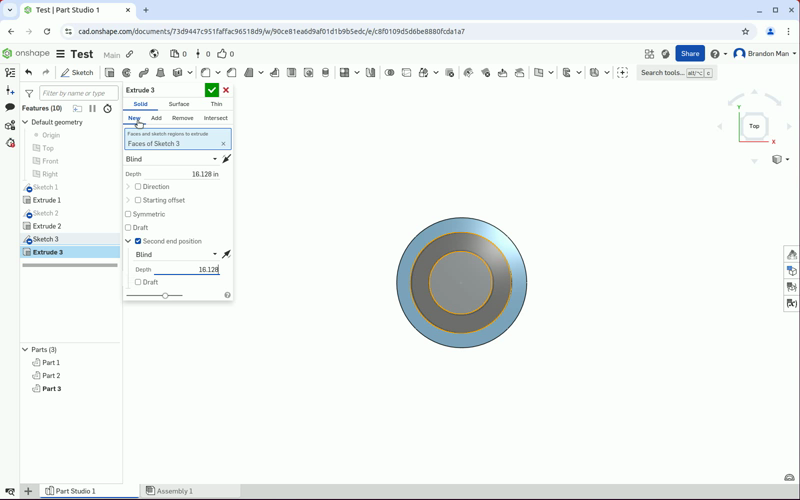
key(enter)
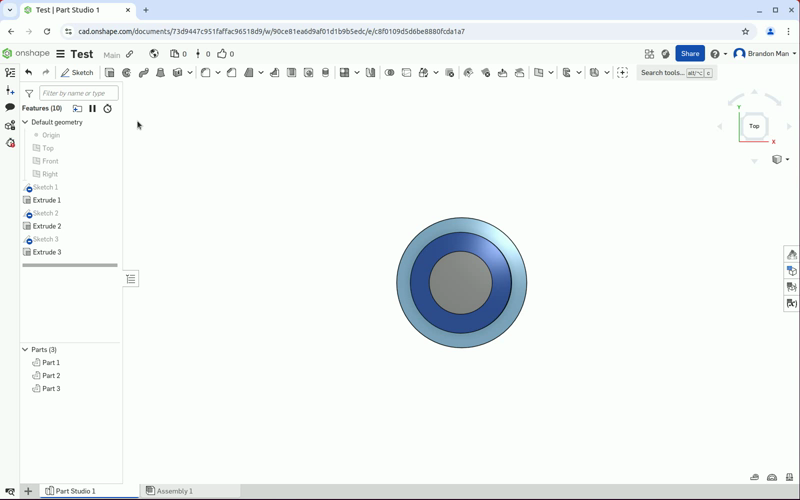
key(shift+h)
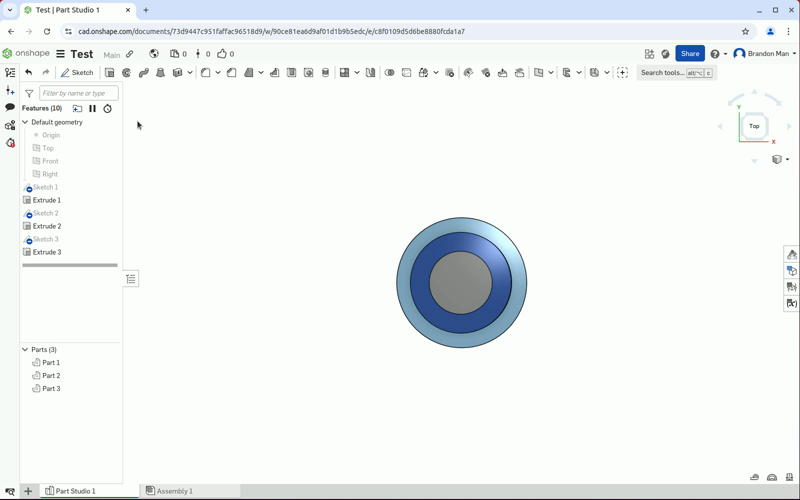
key(shift+h)
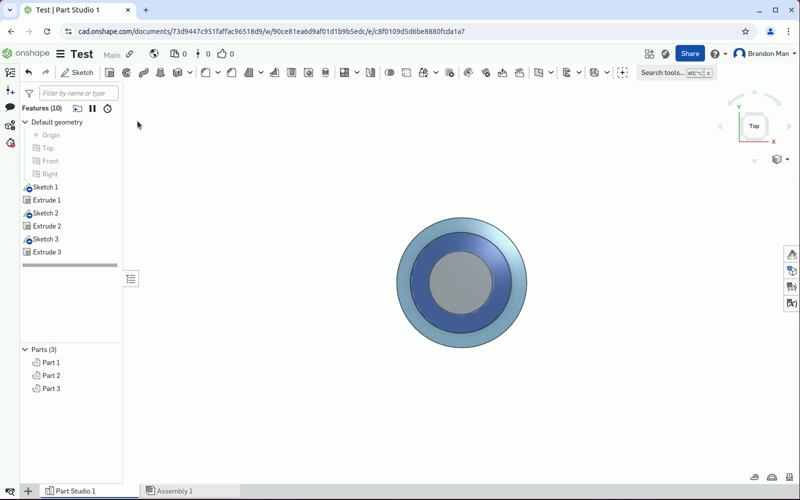
key(shift+7)
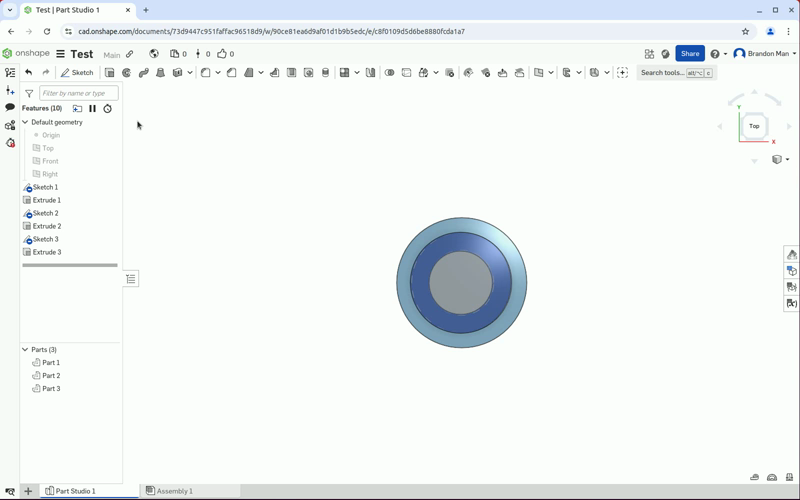
key(up, 3)
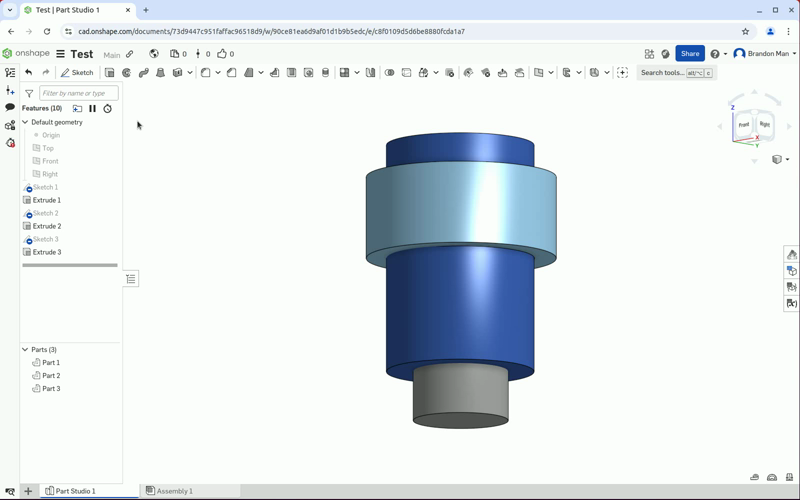
key(left, 3)
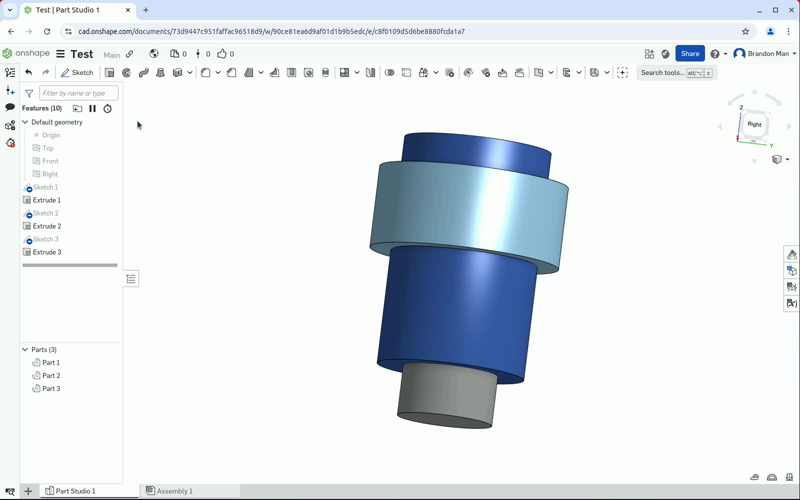
key(right, 3)
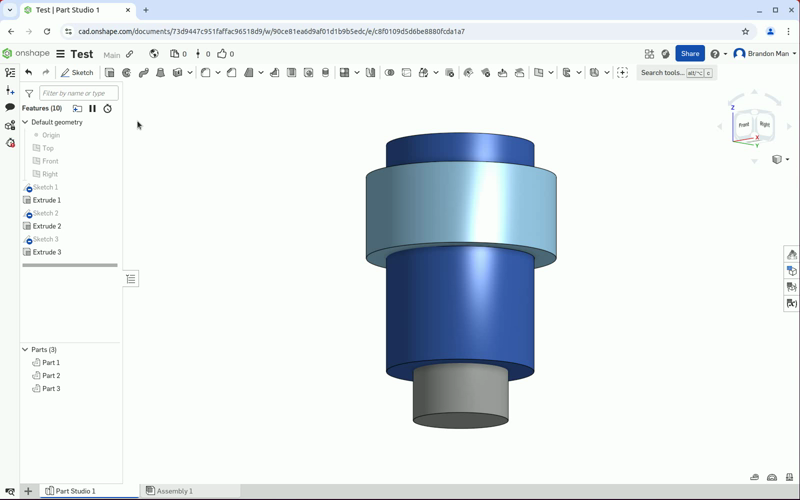
key(down, 3)
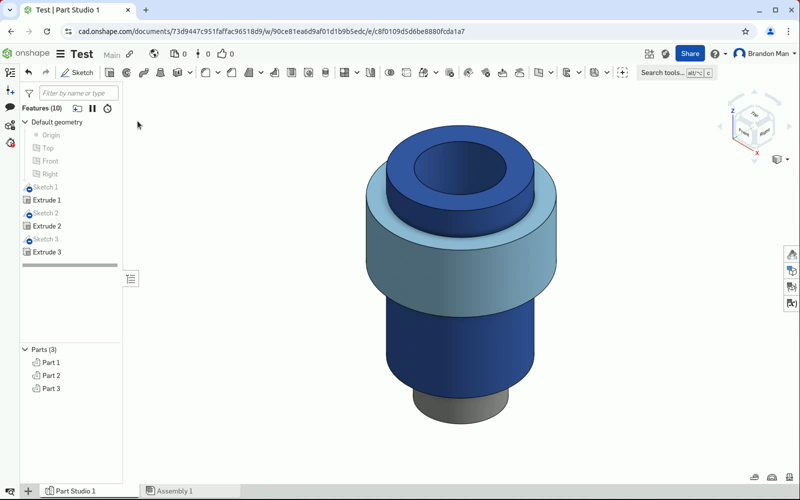
mouse_move(73, 189)
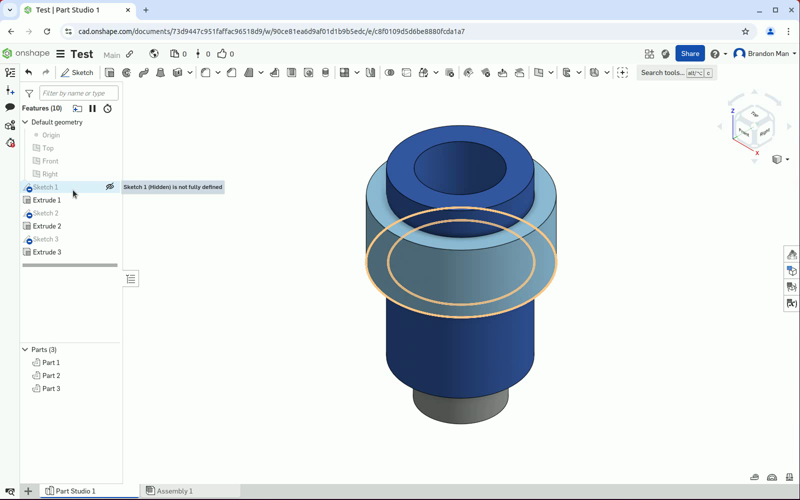
click(73, 189)